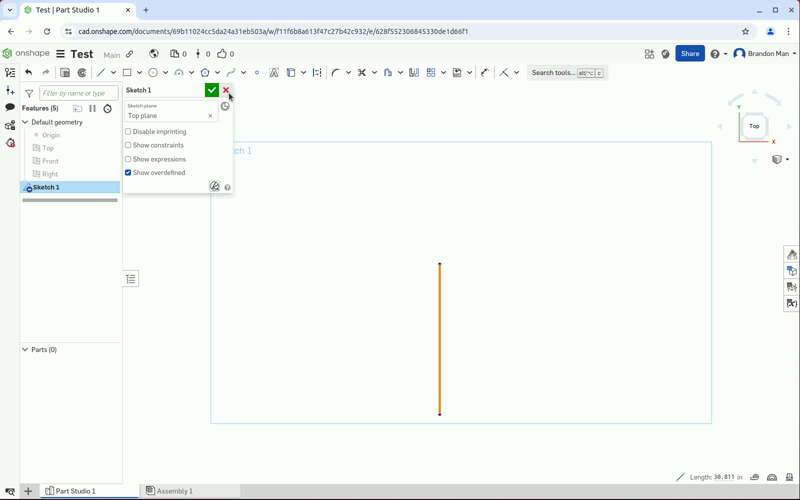
key(shift+h)
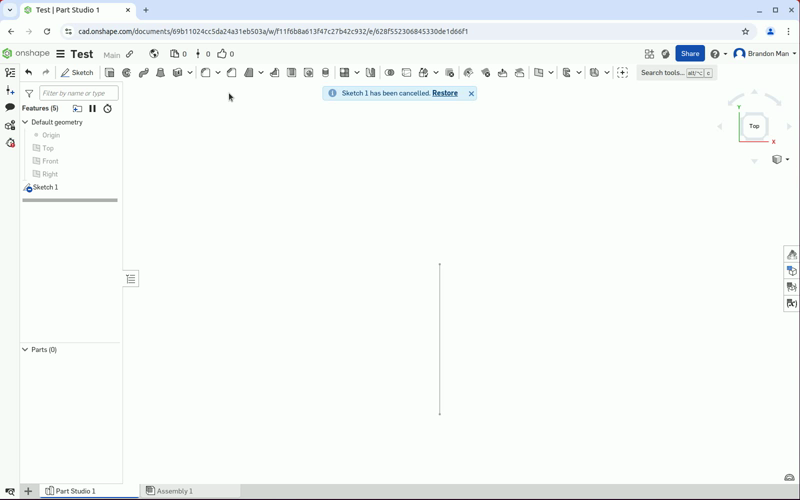
mouse_move(73, 352)
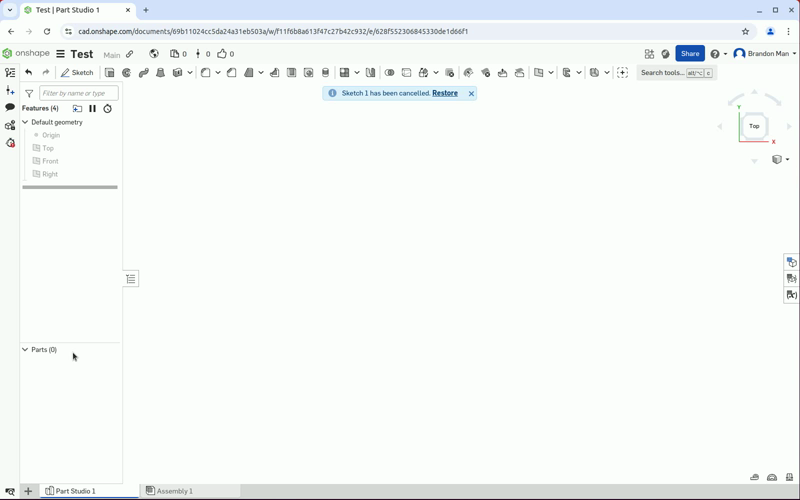
key(y)
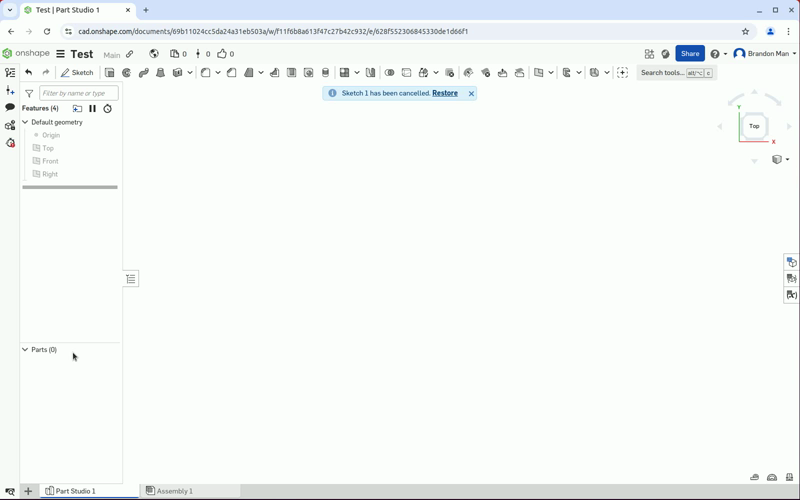
key(shift+p)
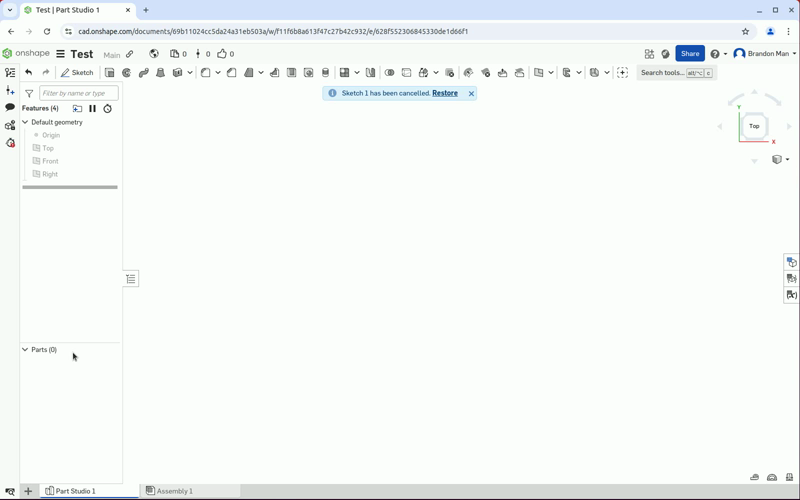
key(space)
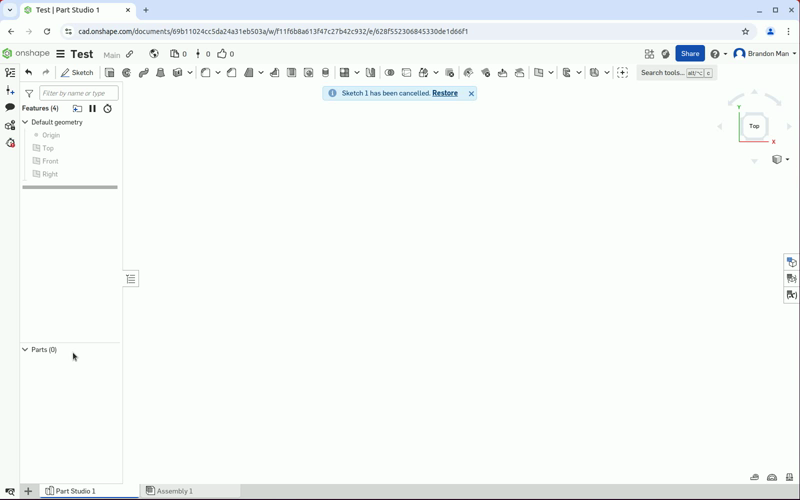
key_down(shift)
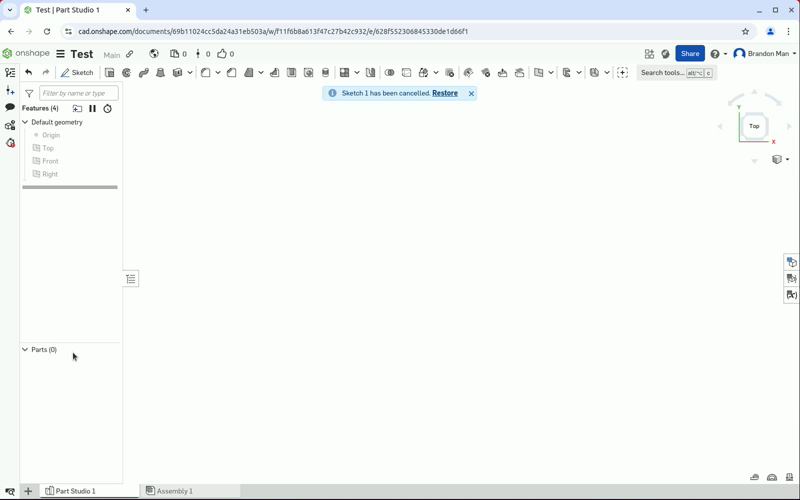
key(up)
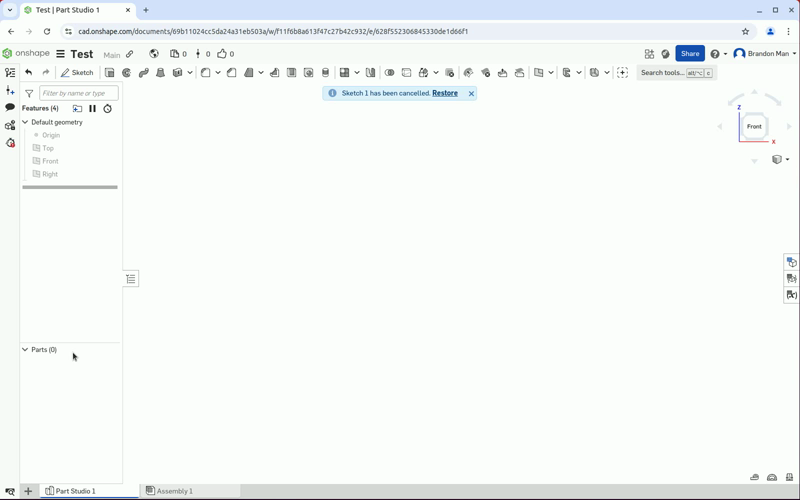
key_up(shift)
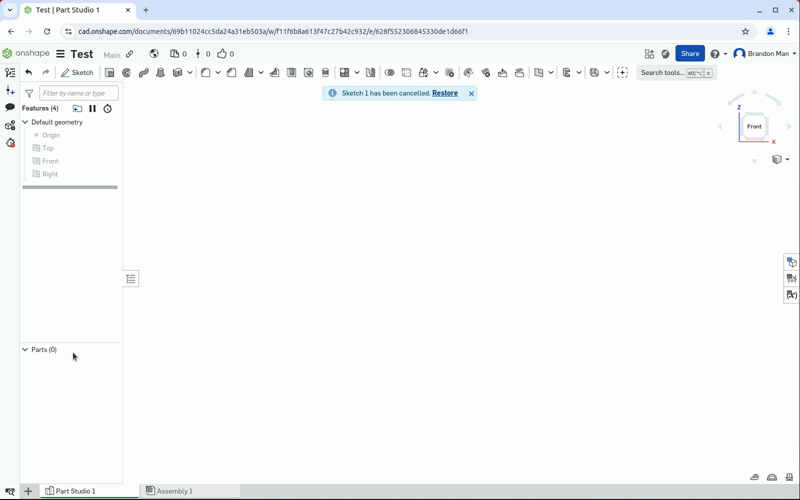
mouse_move(73, 352)
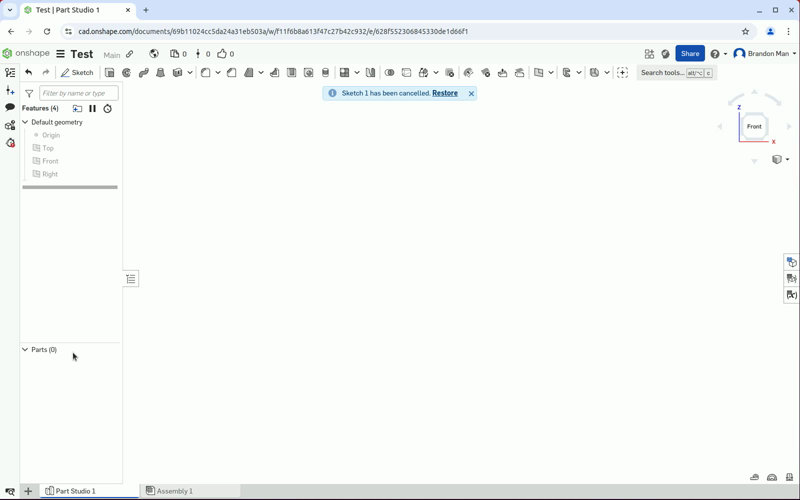
key(shift+y)
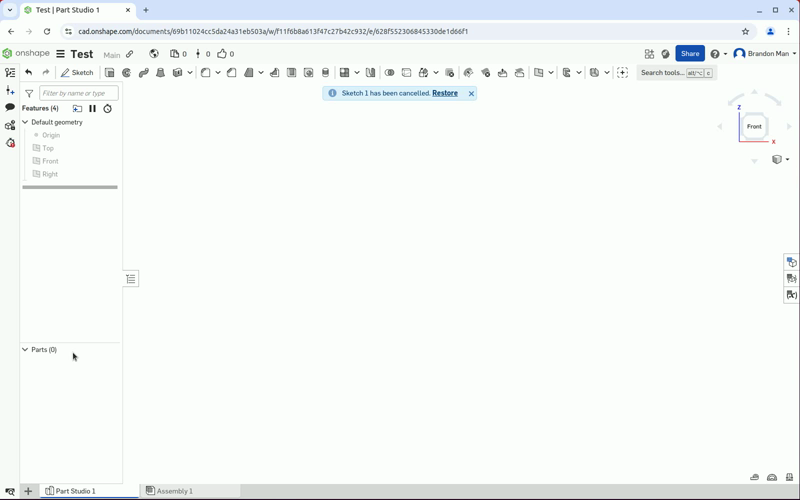
key(shift+s)
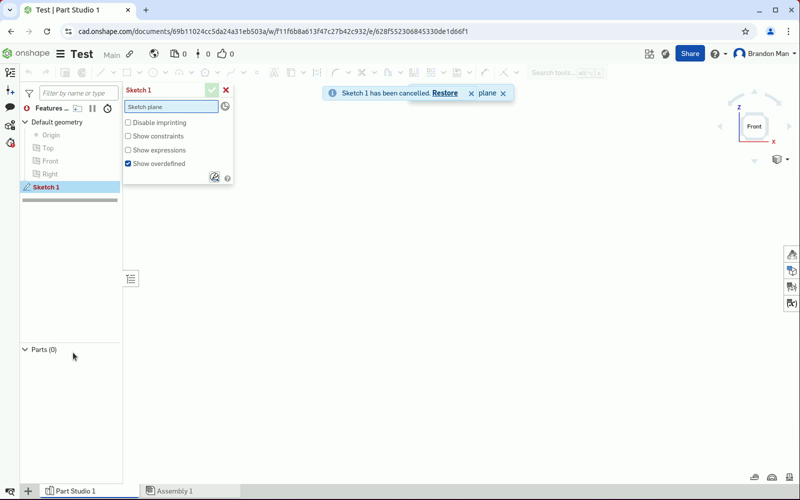
mouse_move(73, 163)
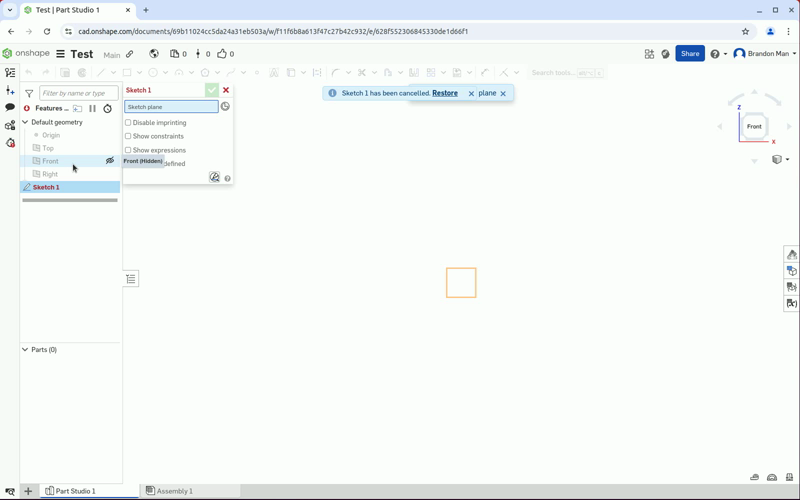
click(73, 163)
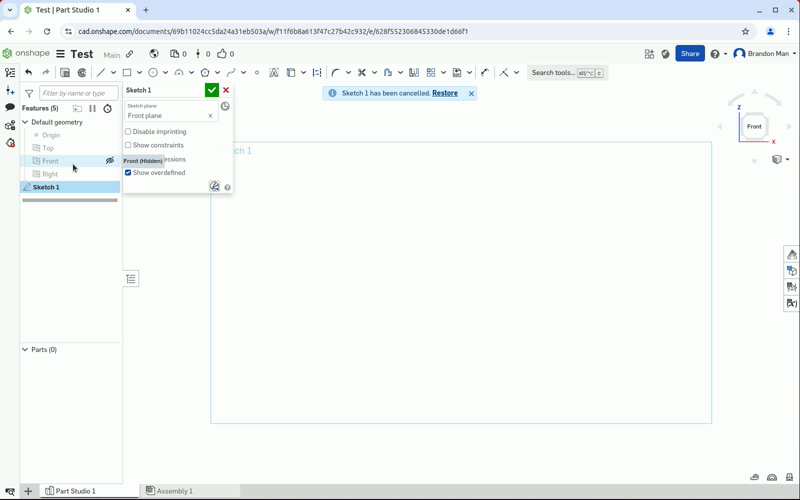
mouse_move(73, 352)
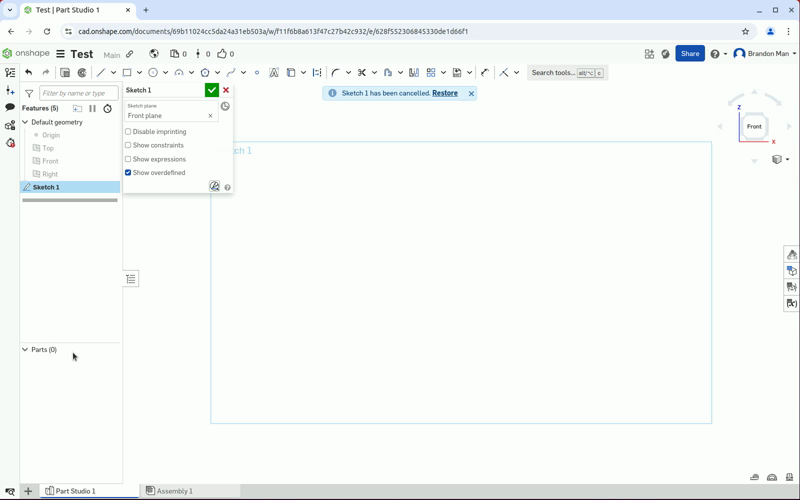
key(y)
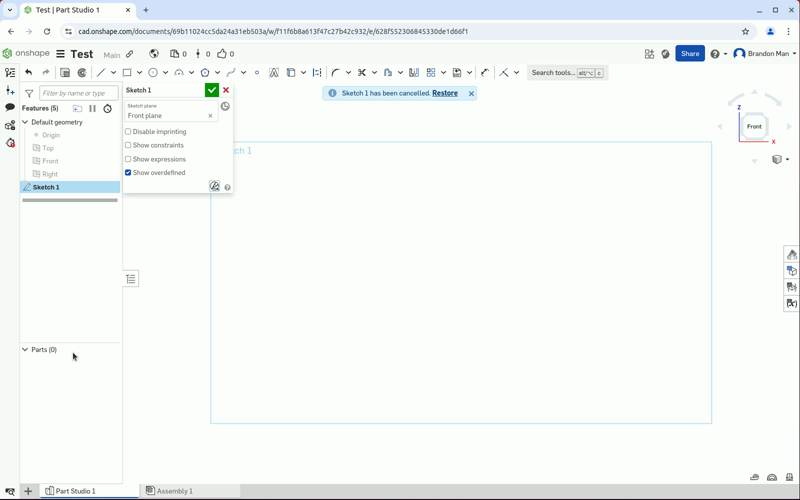
key(l)
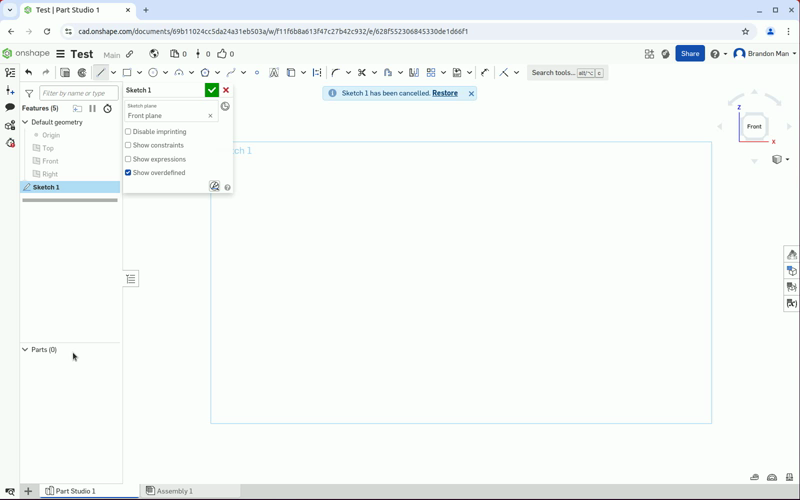
key_down(shift)
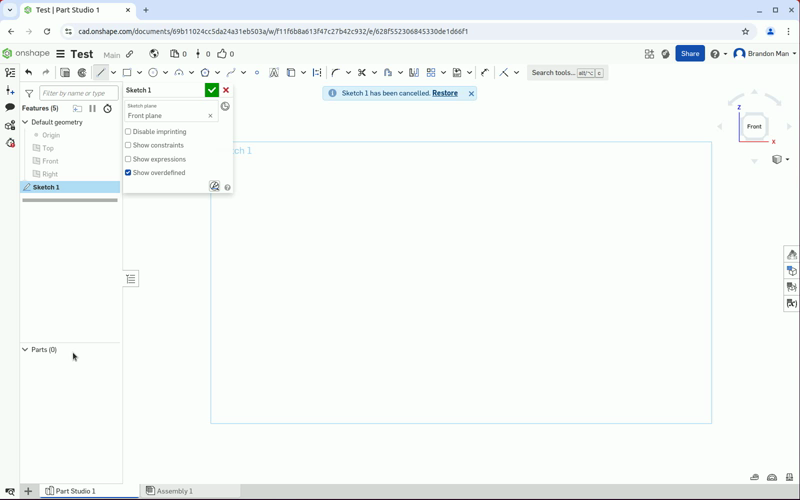
mouse_move(427, 330)
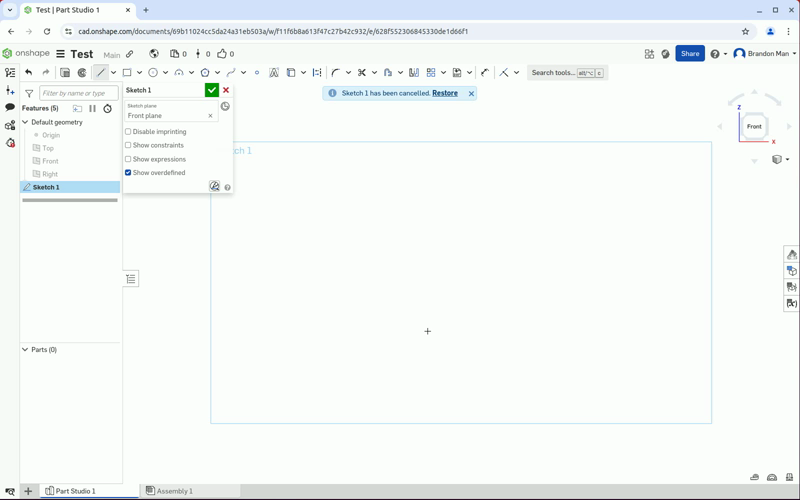
click(427, 330)
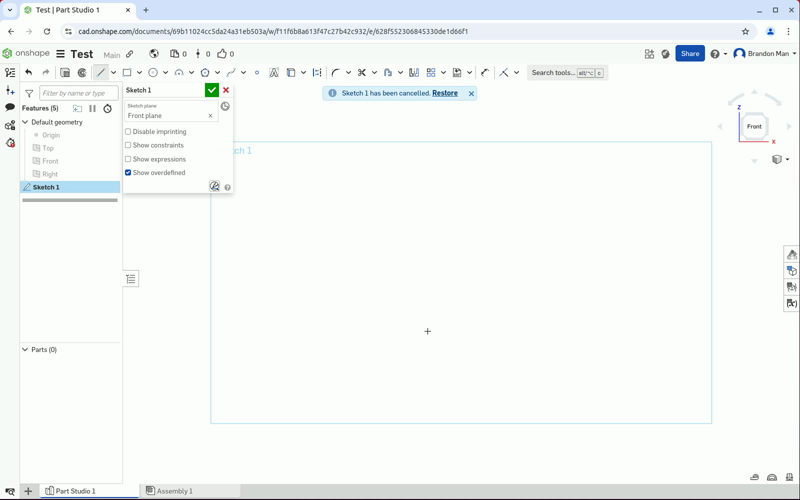
key_up(shift)
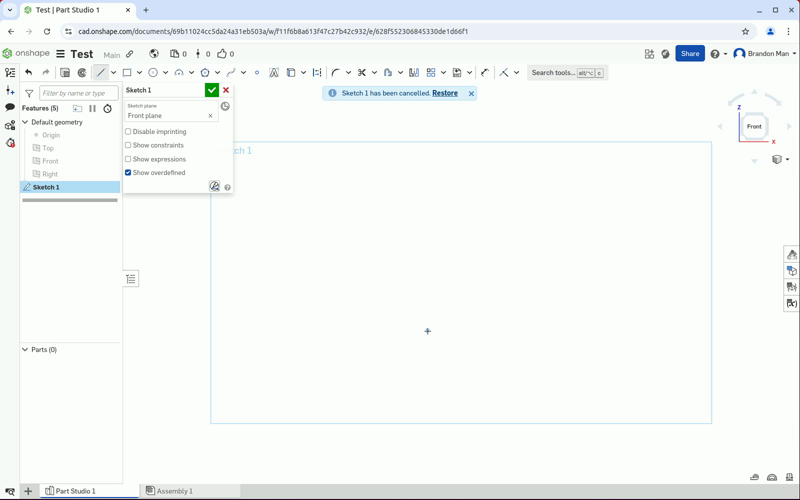
key_down(shift)
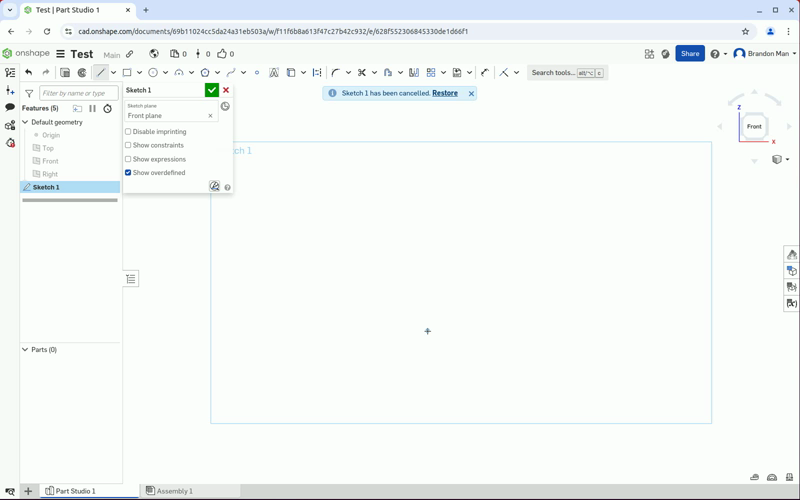
mouse_move(525, 330)
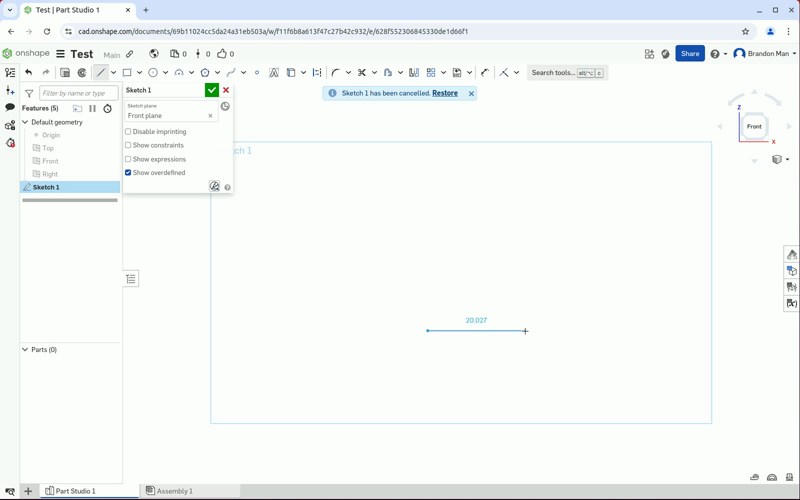
click(525, 330)
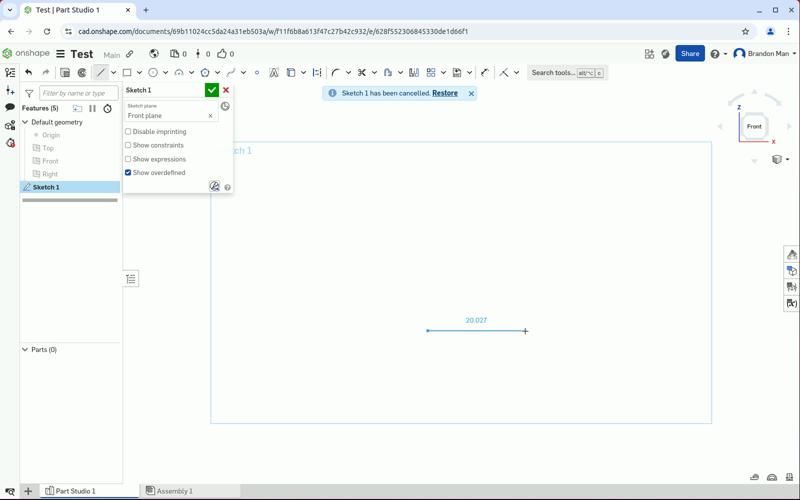
key_up(shift)
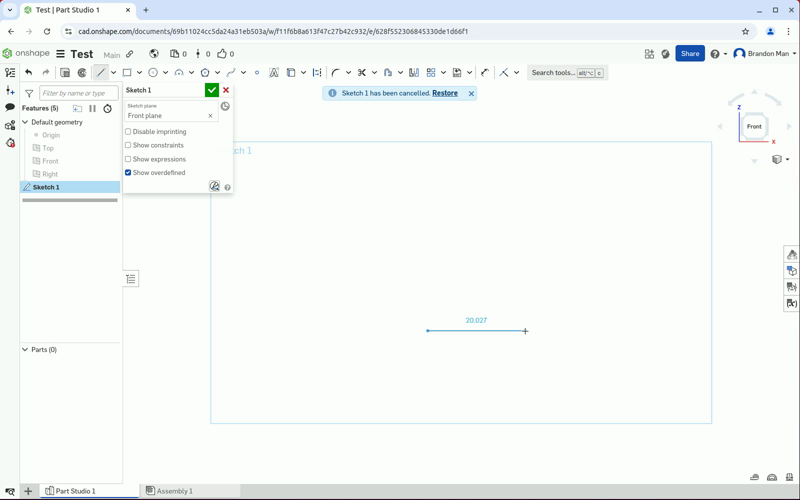
key_down(shift)
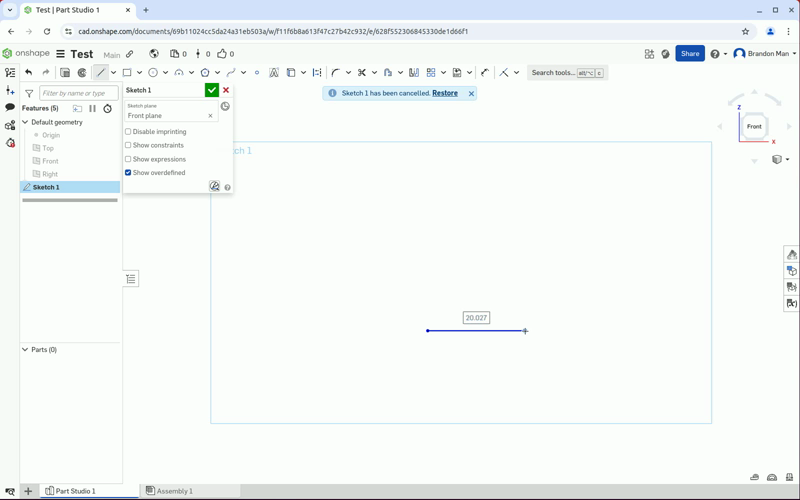
mouse_move(525, 260)
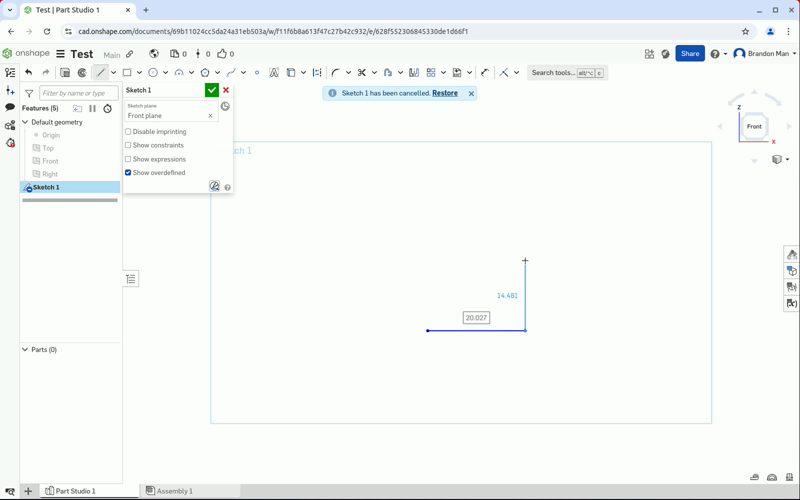
click(525, 260)
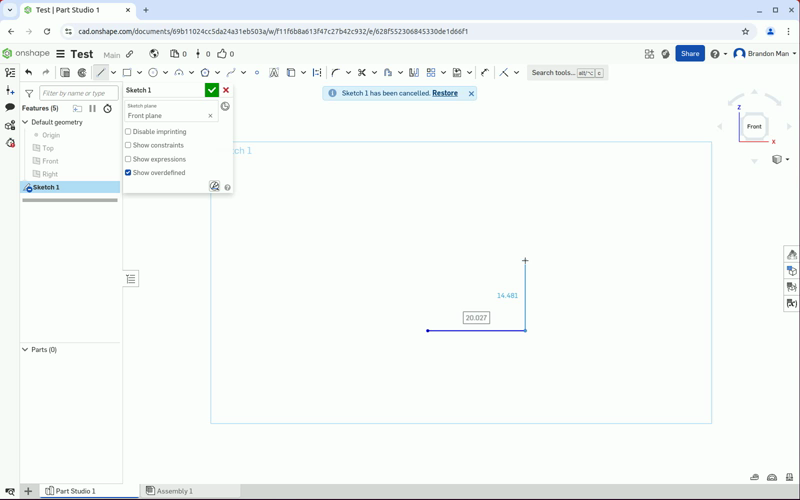
key_up(shift)
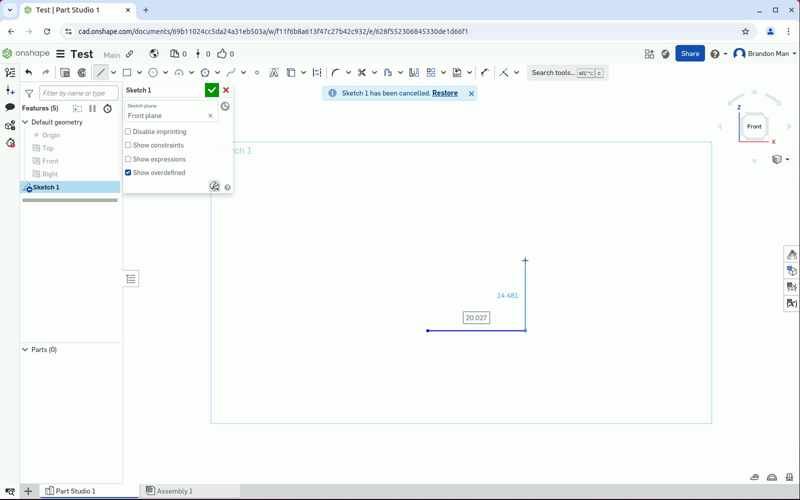
key_down(shift)
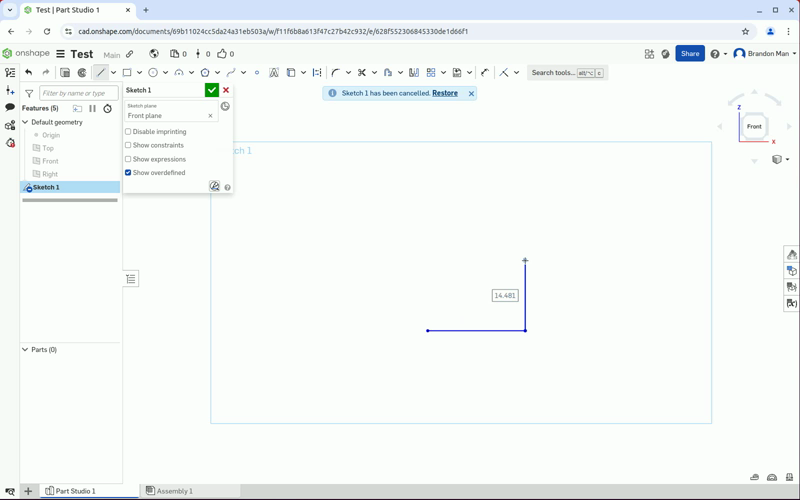
mouse_move(427, 260)
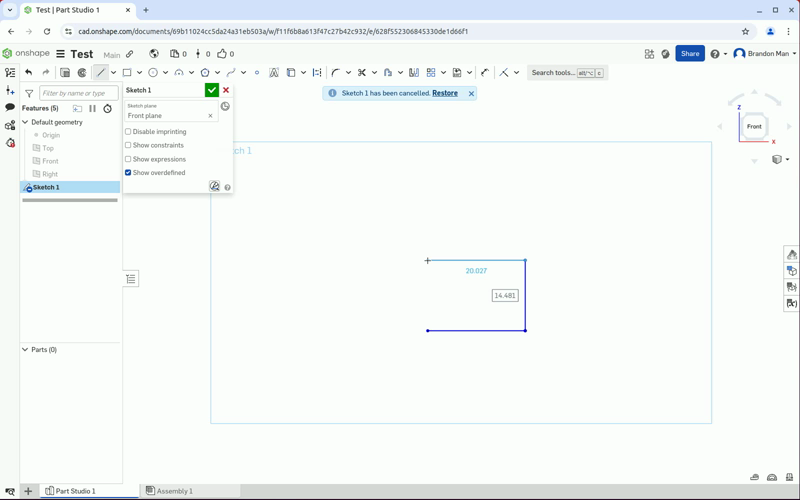
click(427, 260)
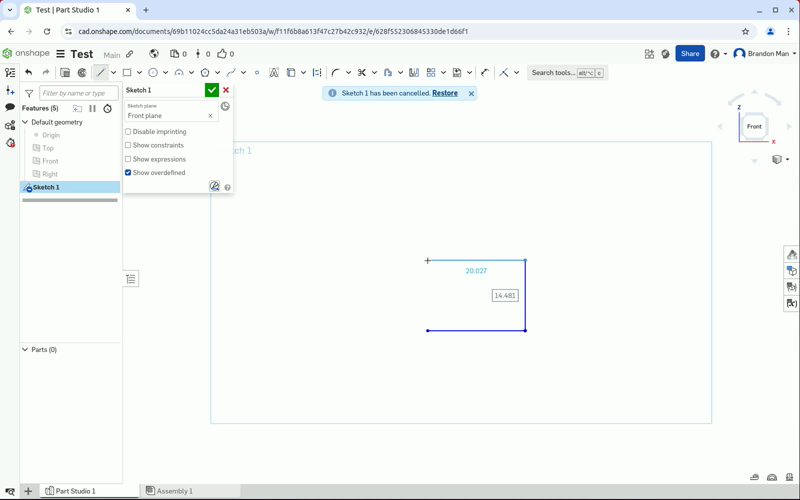
key_up(shift)
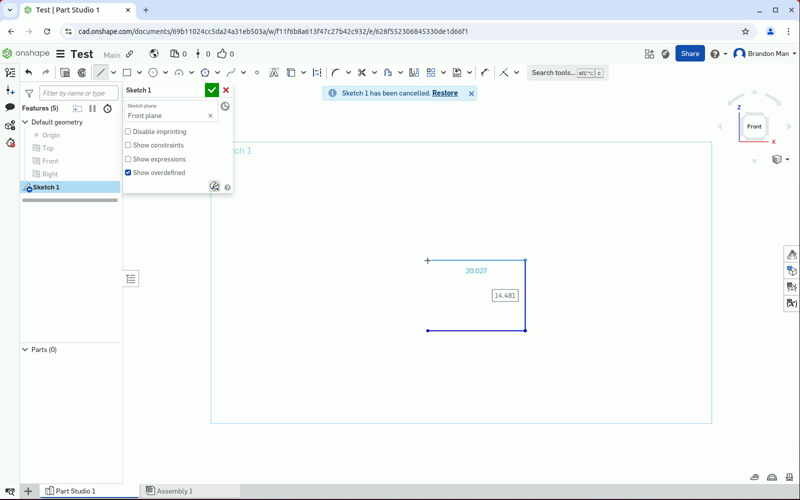
key_down(shift)
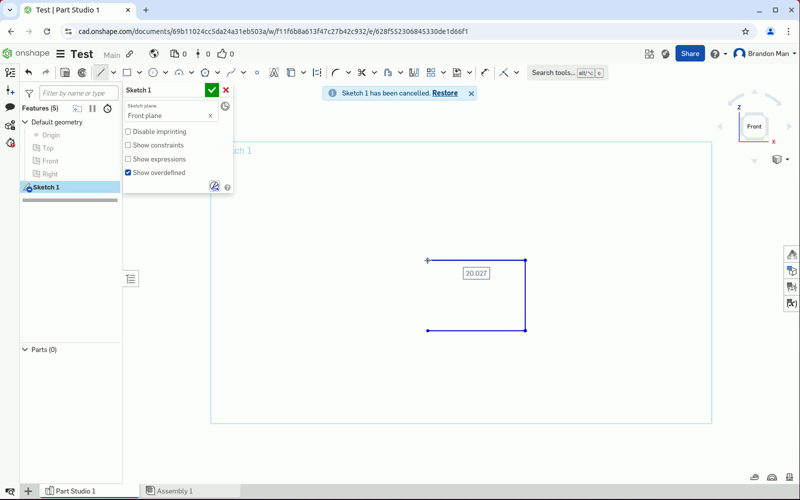
mouse_move(427, 330)
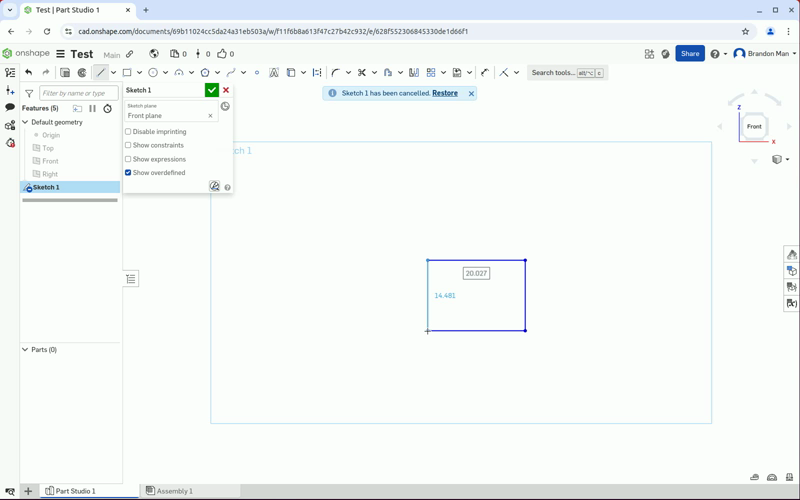
key_up(shift)
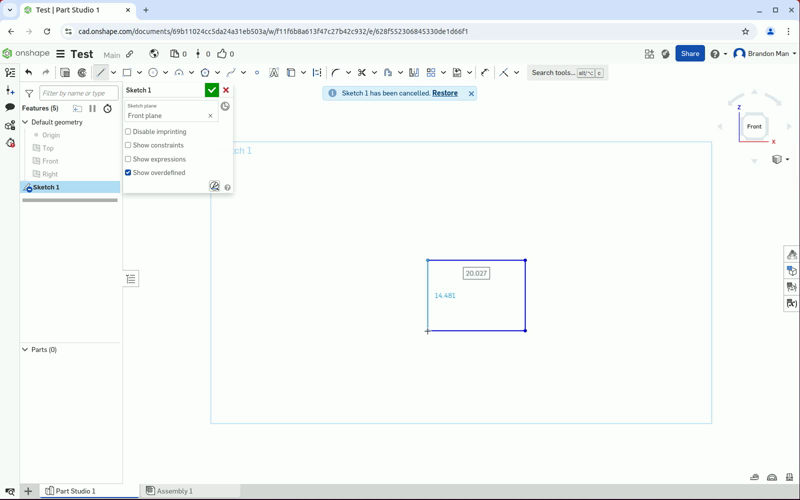
click(427, 330)
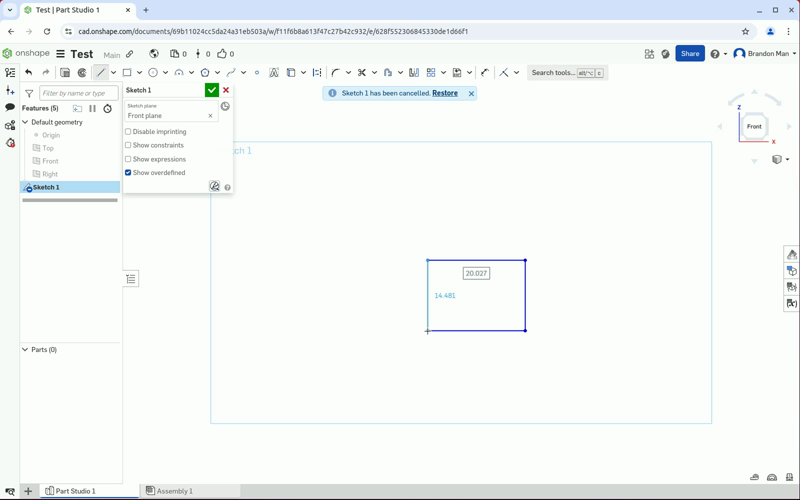
key(esc)
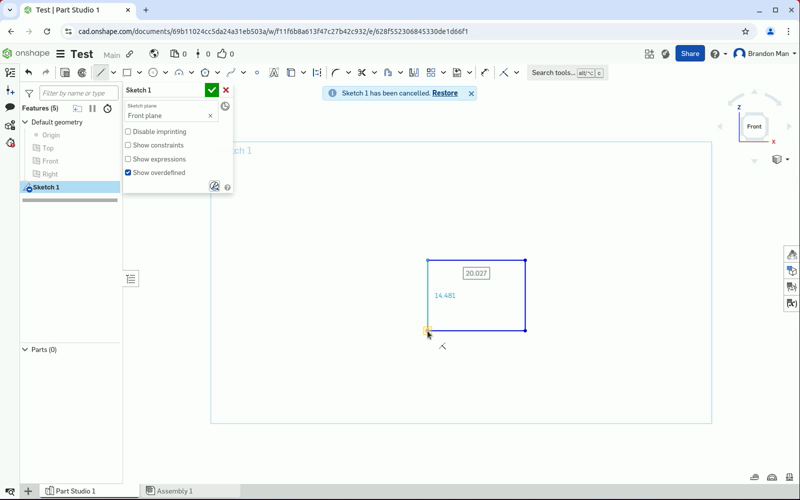
mouse_move(436, 315)
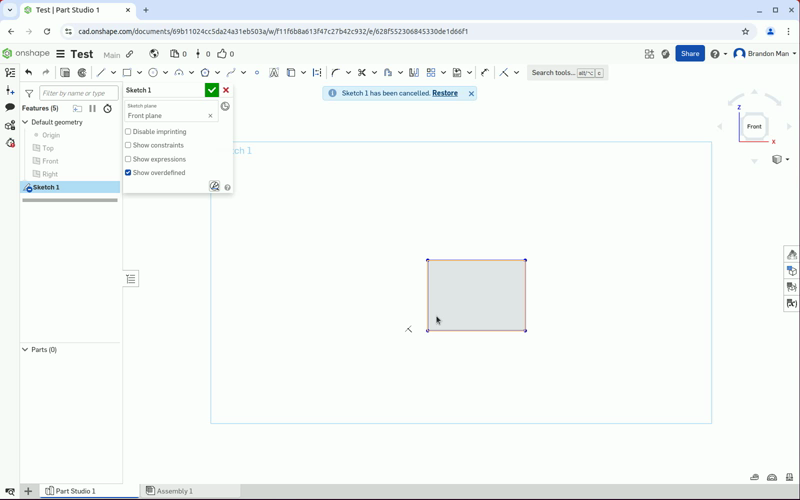
click(436, 315)
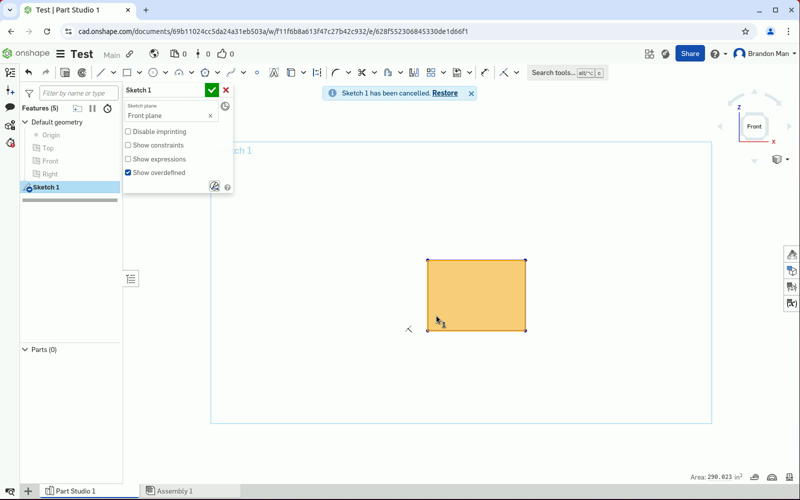
mouse_move(73, 352)
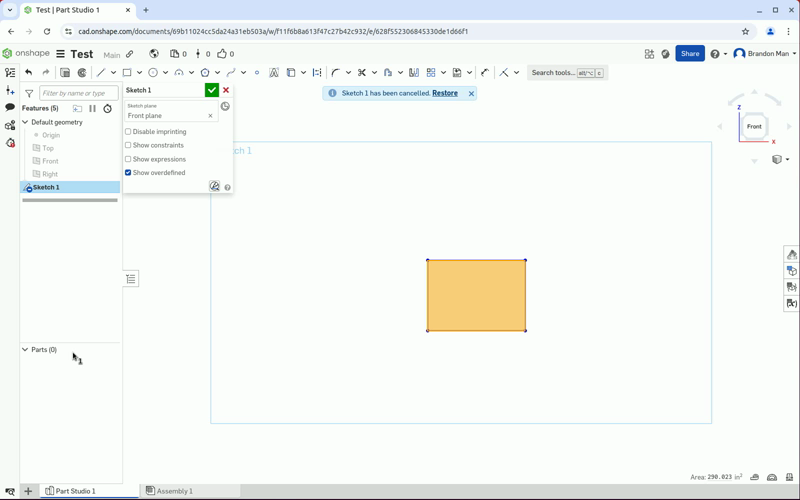
key(shift+y)
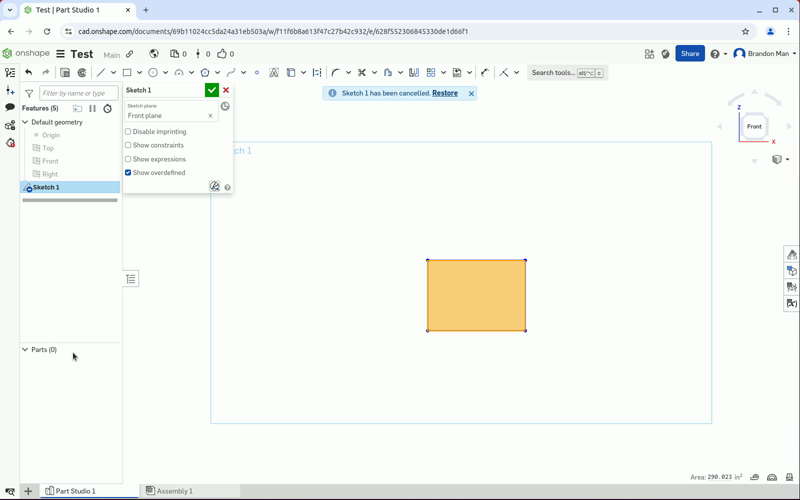
key(shift+e)
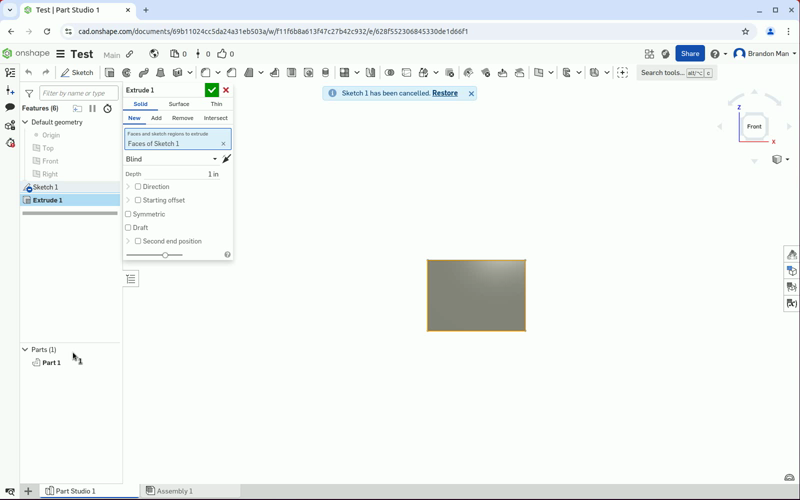
mouse_move(143, 106)
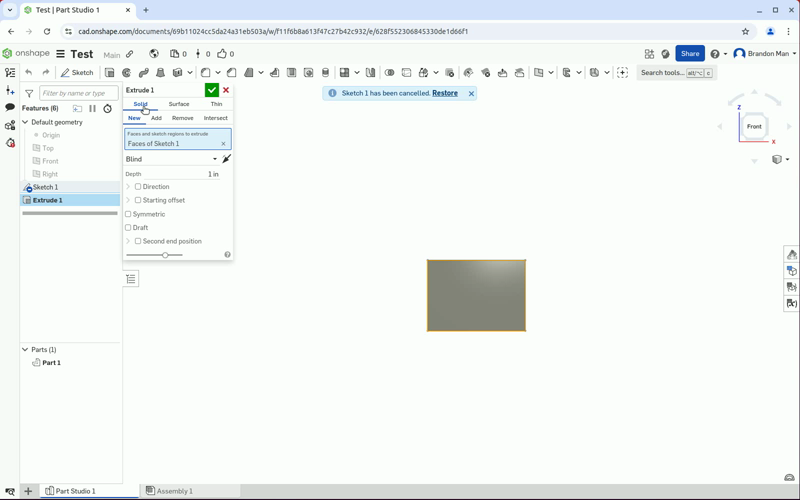
click(143, 106)
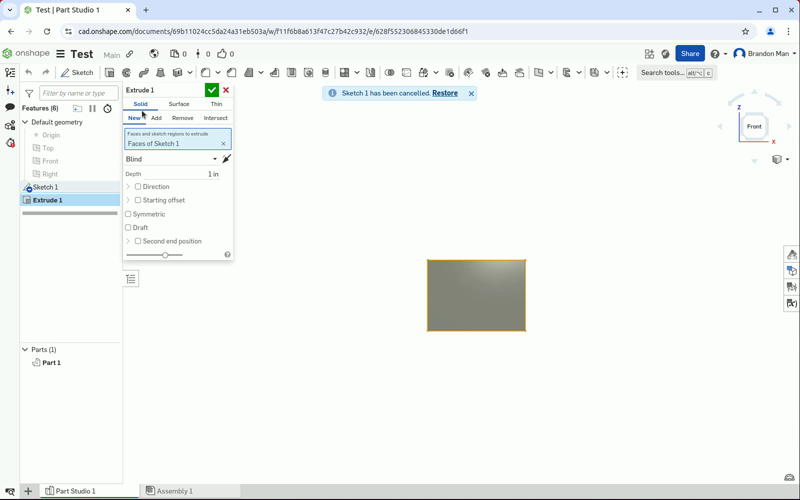
mouse_move(137, 120)
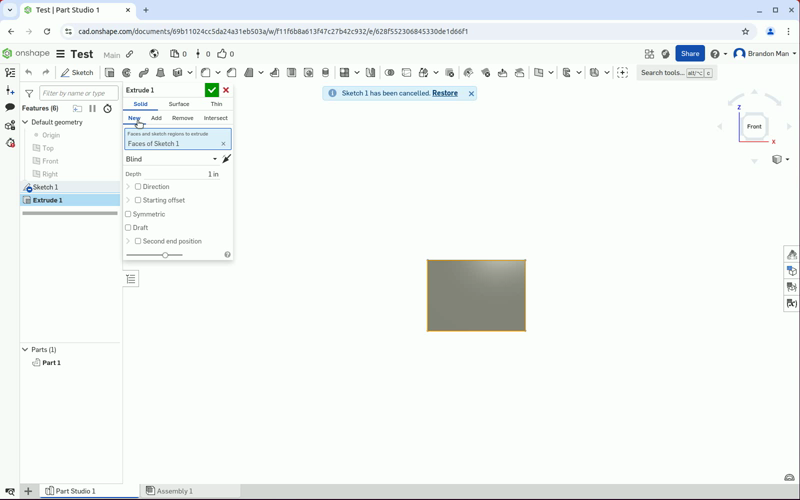
click(137, 120)
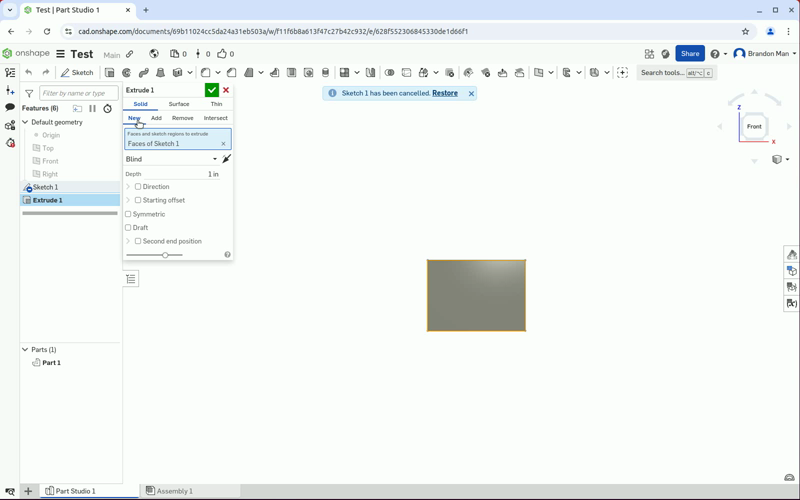
key(tab, 4)
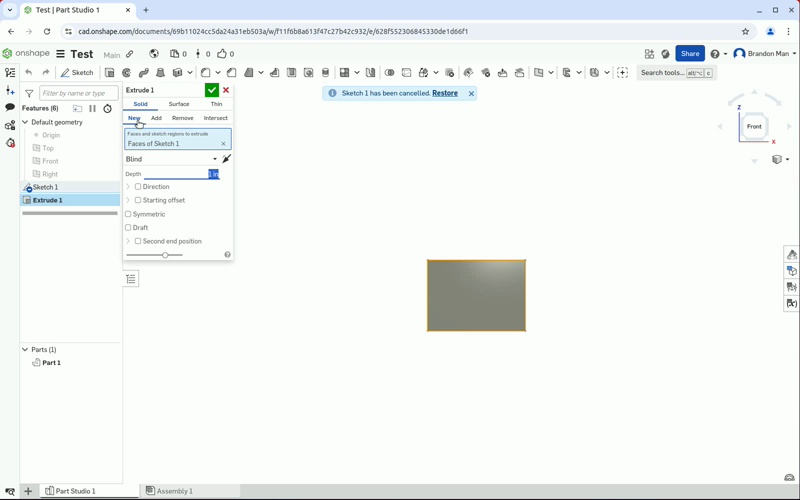
text(9.147)
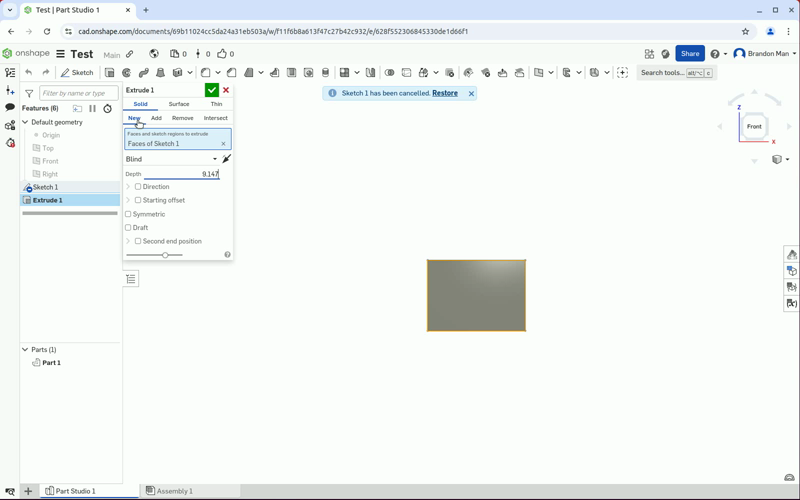
key(enter)
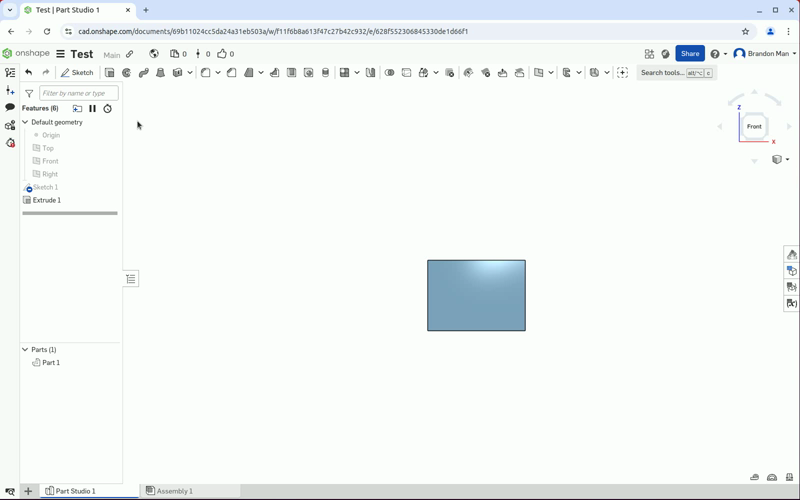
key(shift+h)
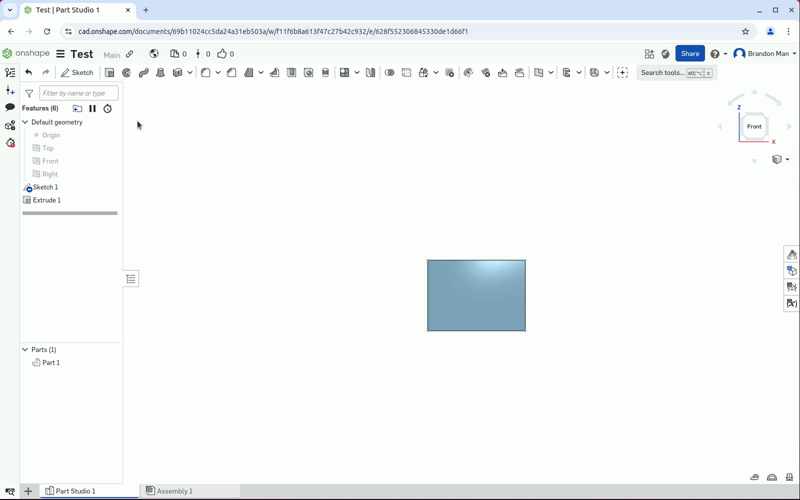
key(shift+h)
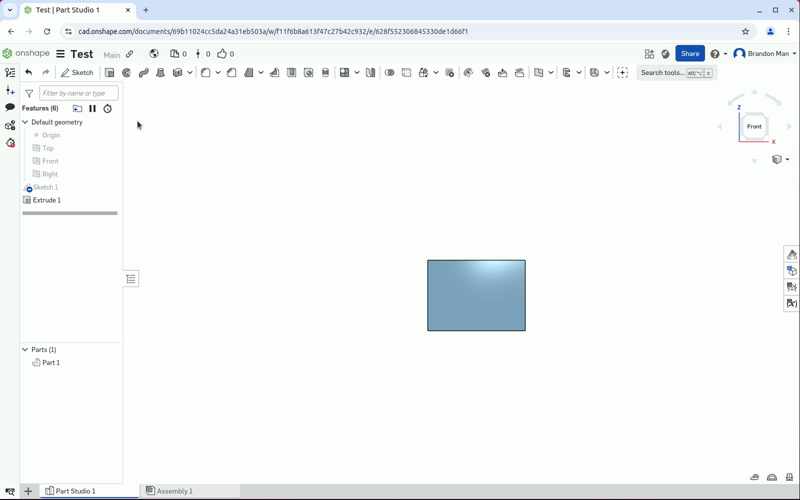
mouse_move(73, 189)
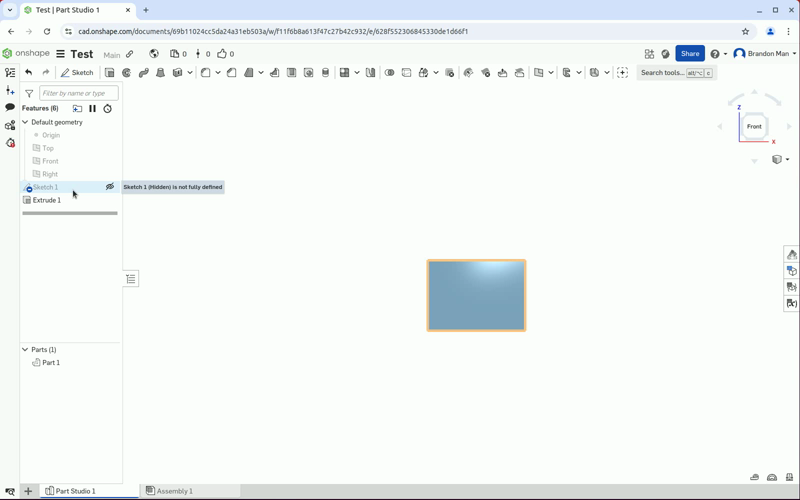
click(73, 189)
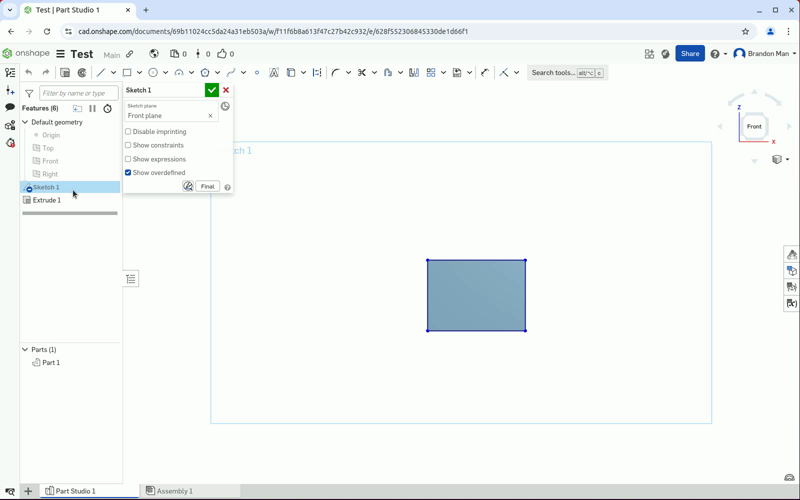
mouse_move(229, 92)
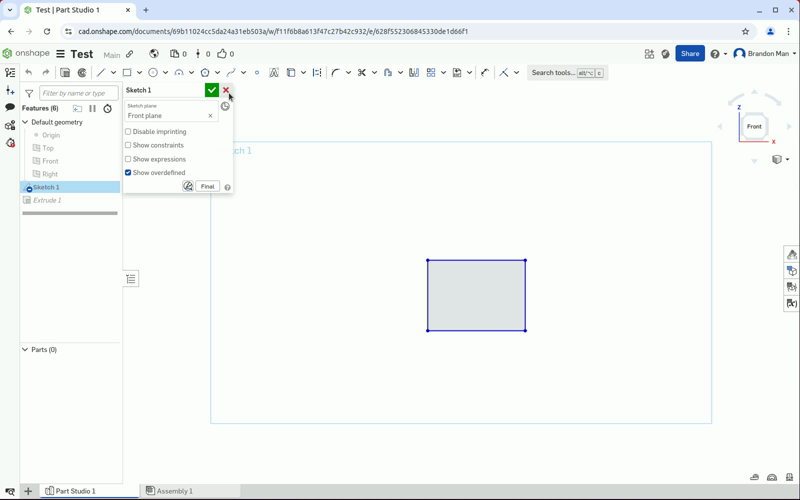
click(229, 92)
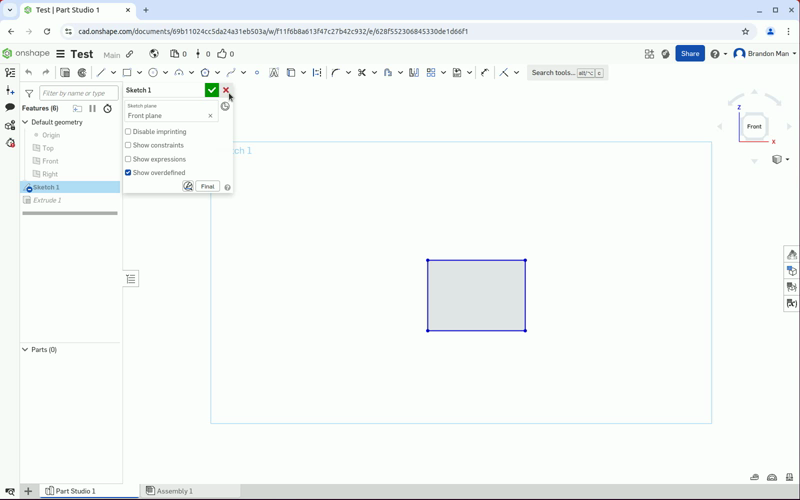
key(shift+s)
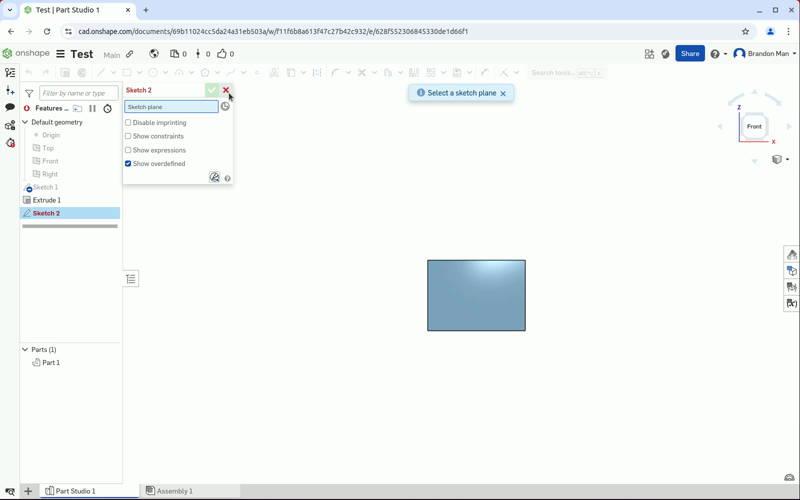
mouse_move(73, 163)
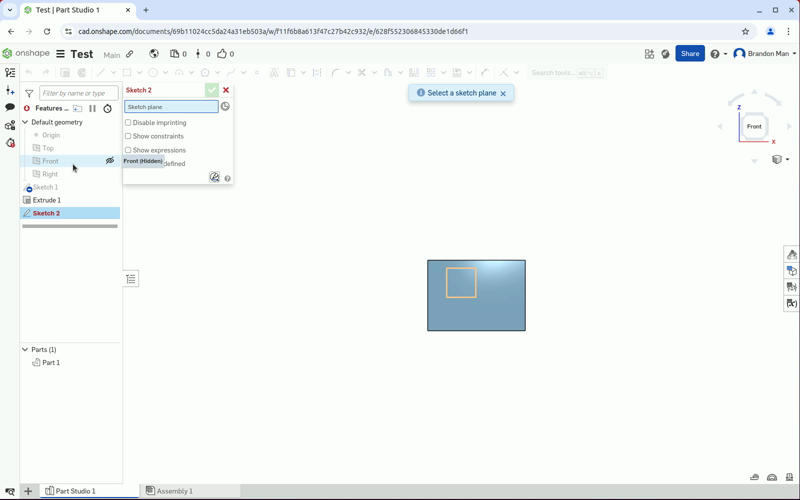
click(73, 163)
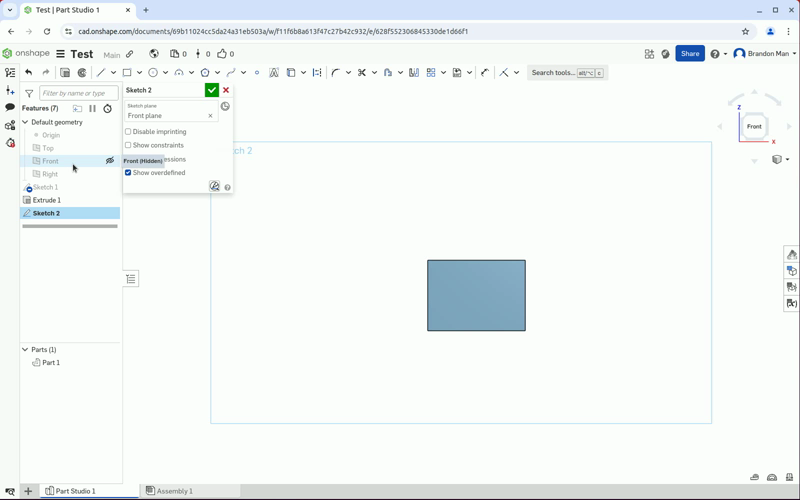
mouse_move(73, 352)
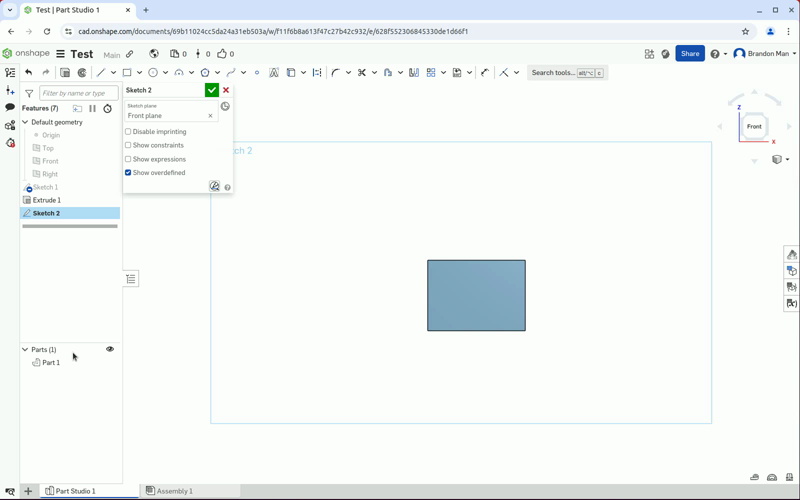
key(y)
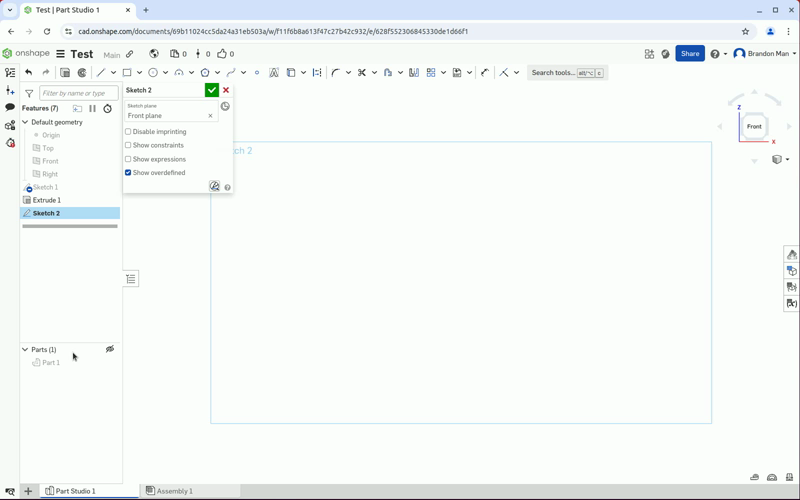
key(l)
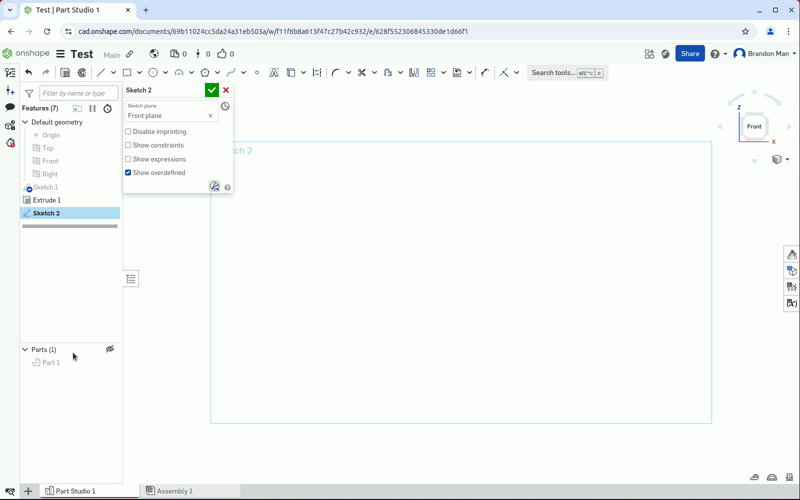
key_down(shift)
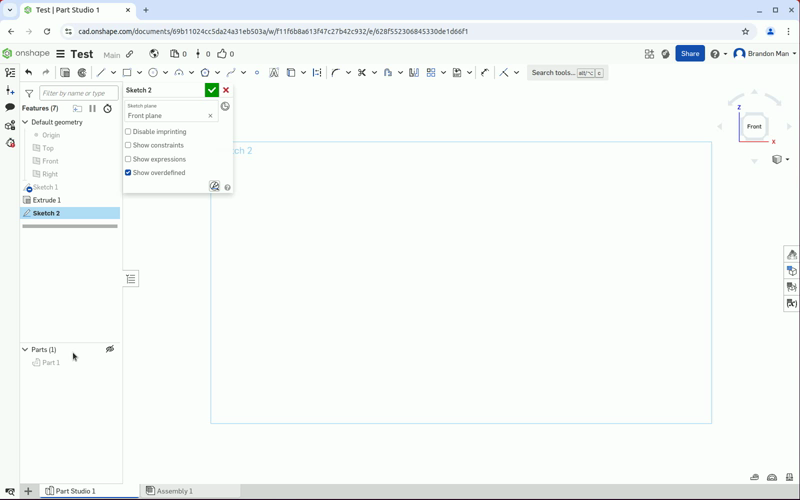
mouse_move(348, 222)
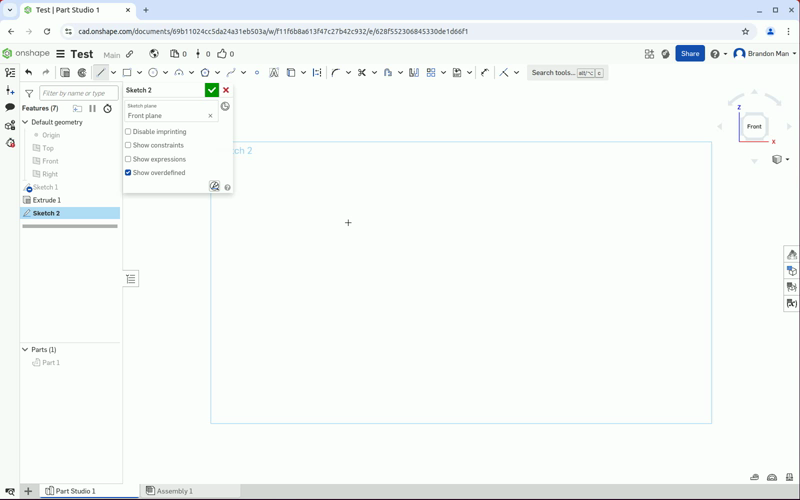
click(348, 222)
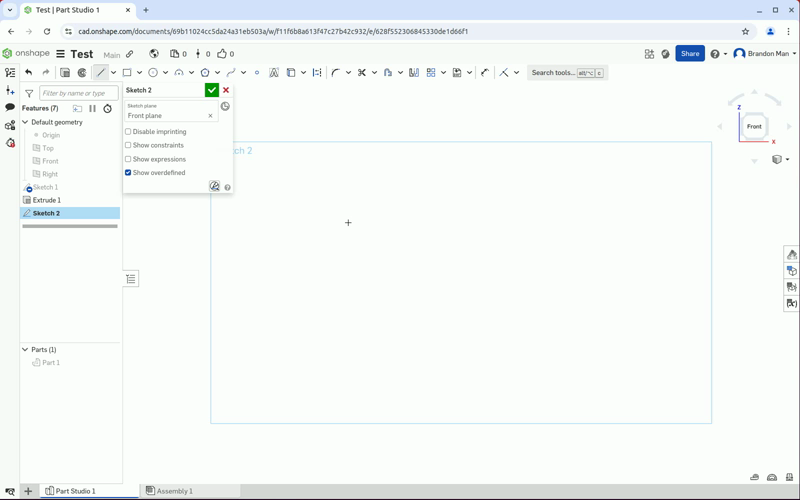
key_up(shift)
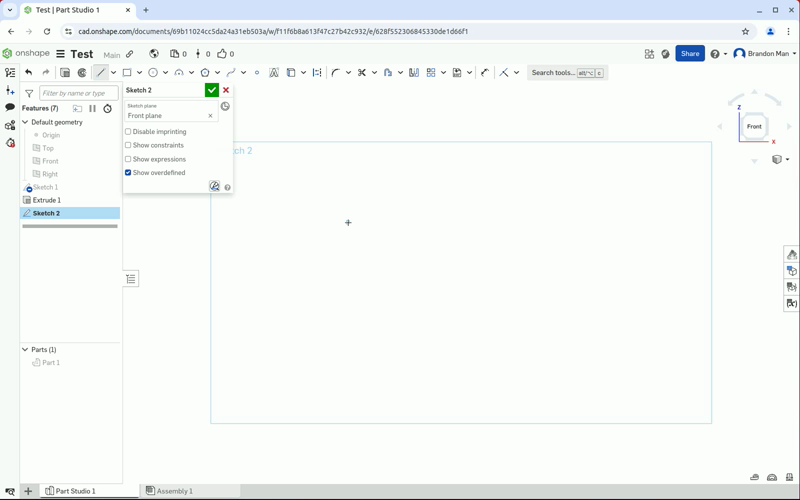
key_down(shift)
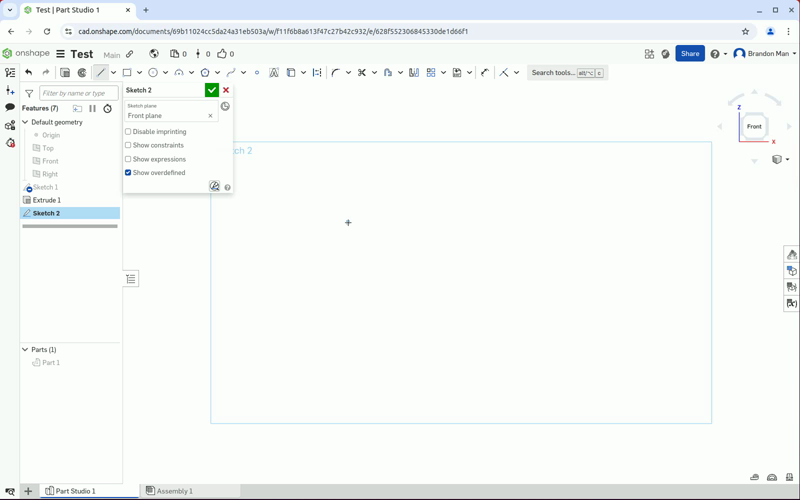
mouse_move(460, 222)
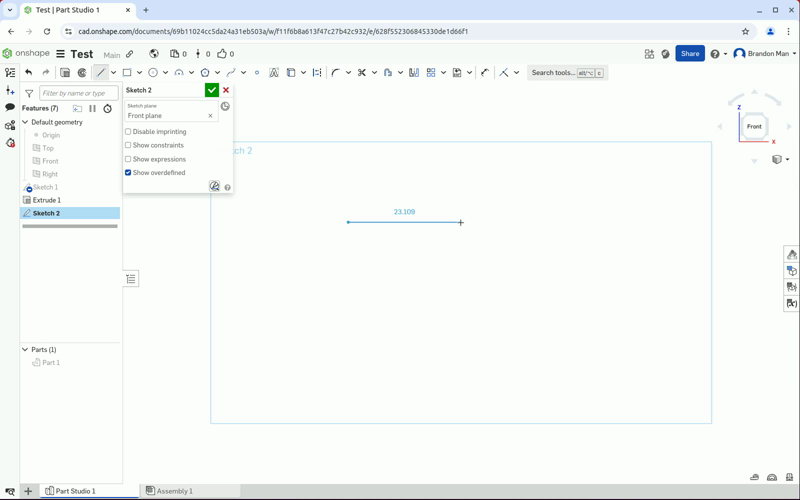
click(460, 222)
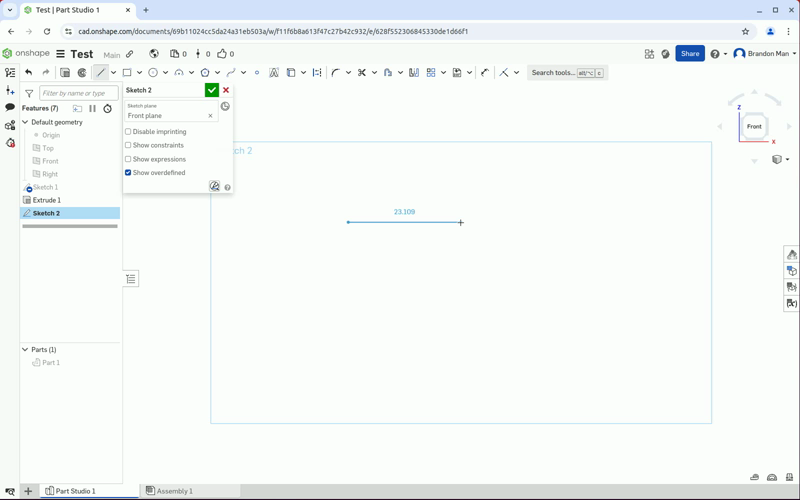
key_up(shift)
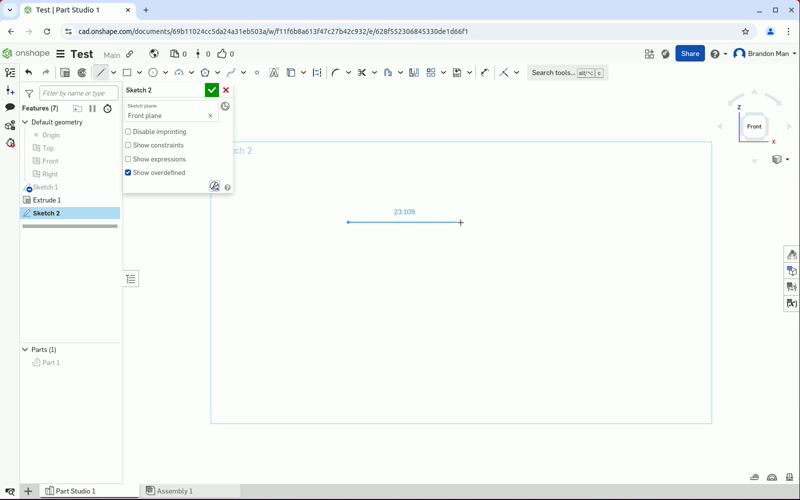
key_down(shift)
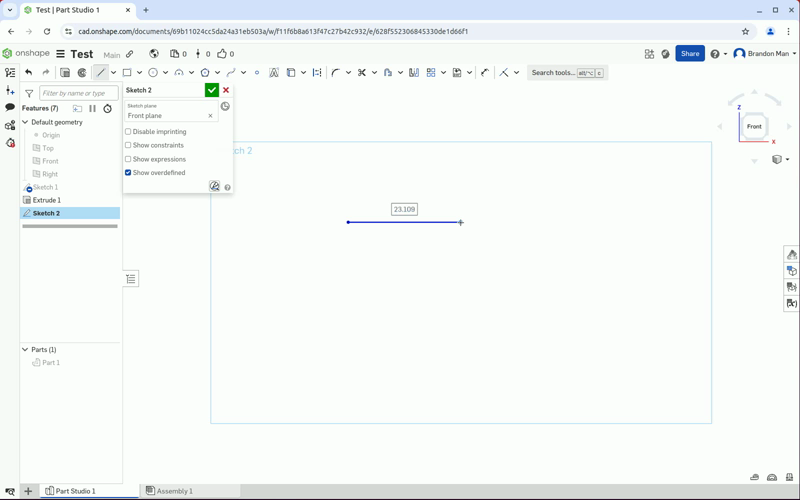
mouse_move(490, 222)
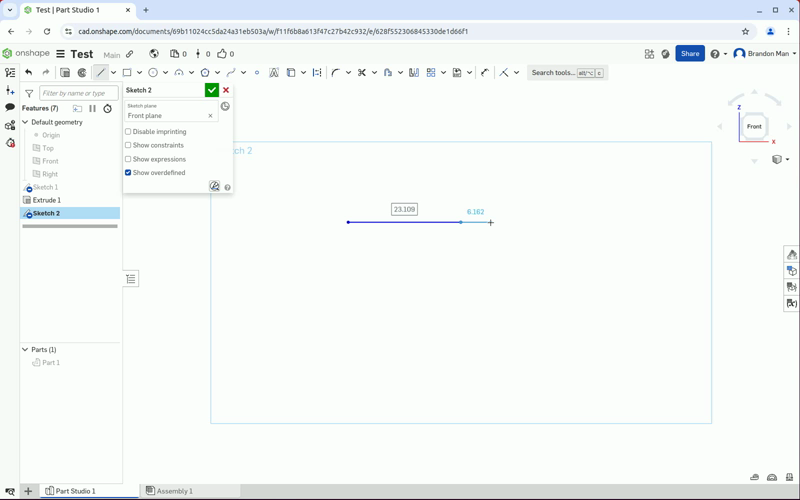
mouse_move(460, 185)
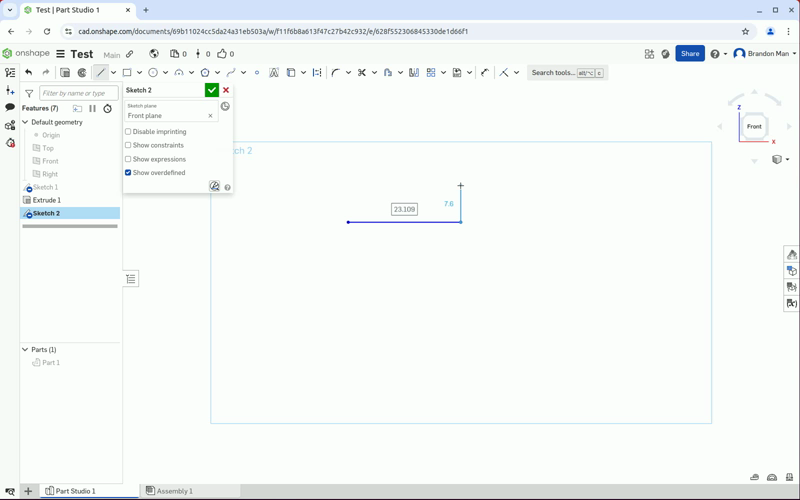
click(460, 185)
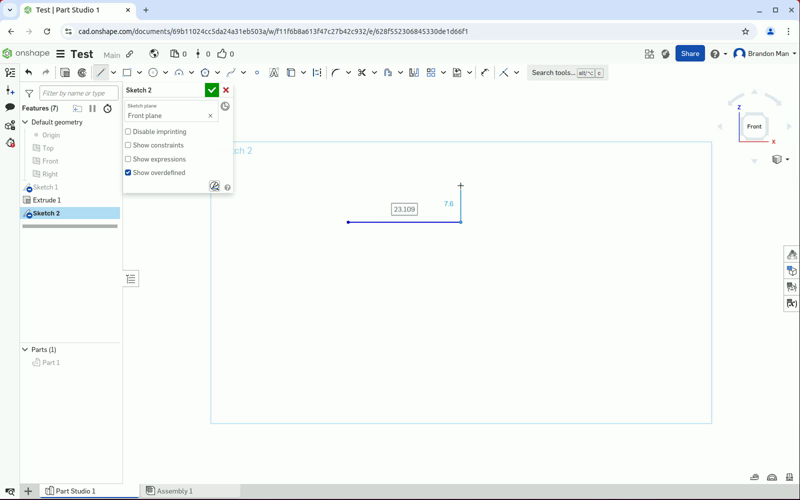
key_up(shift)
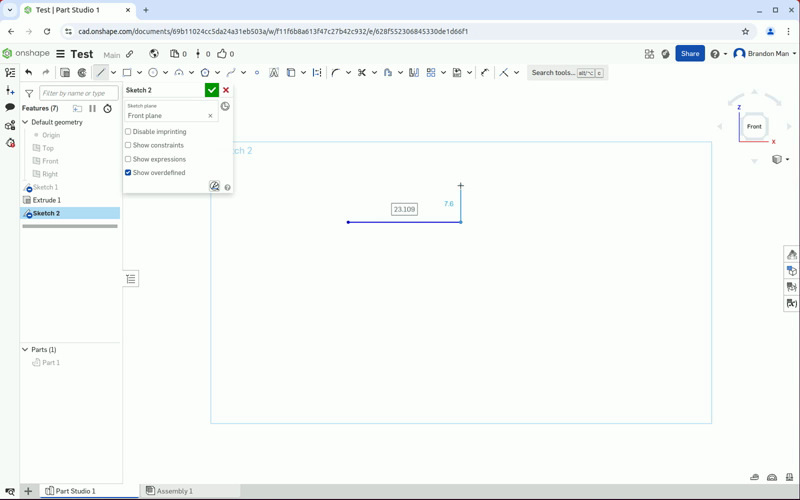
key_down(shift)
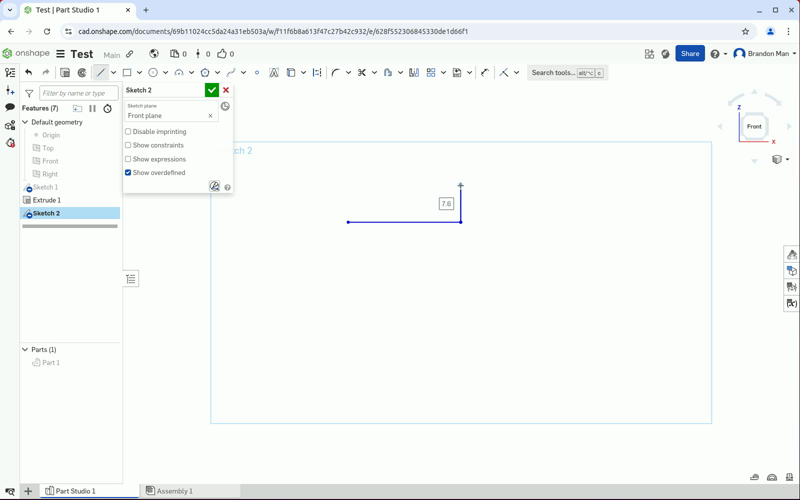
mouse_move(348, 185)
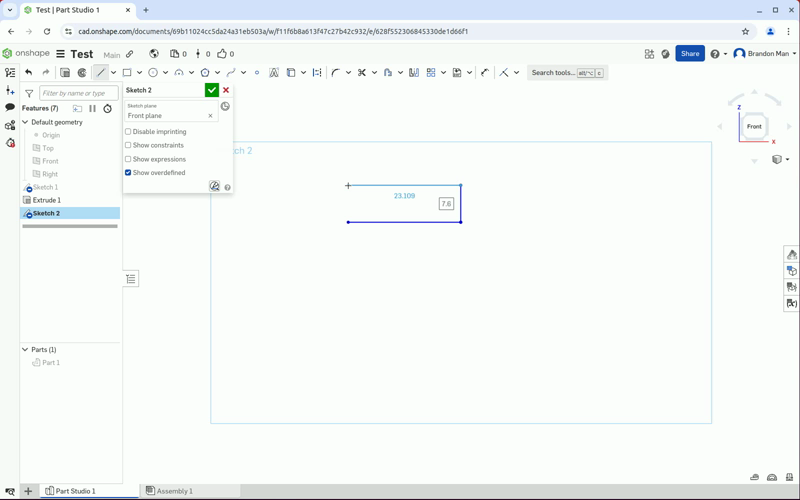
click(348, 185)
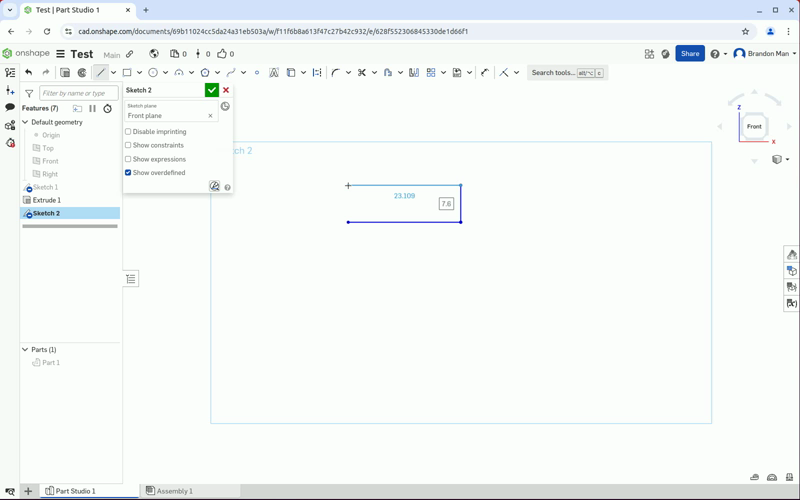
key_up(shift)
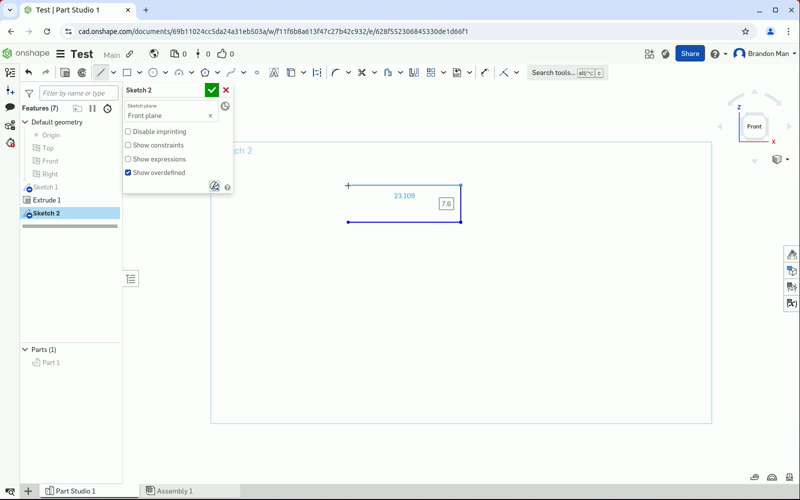
mouse_move(378, 185)
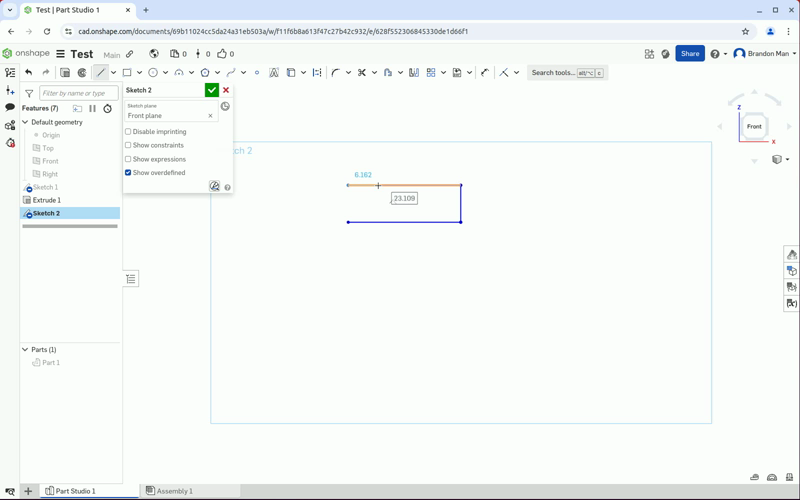
key_down(shift)
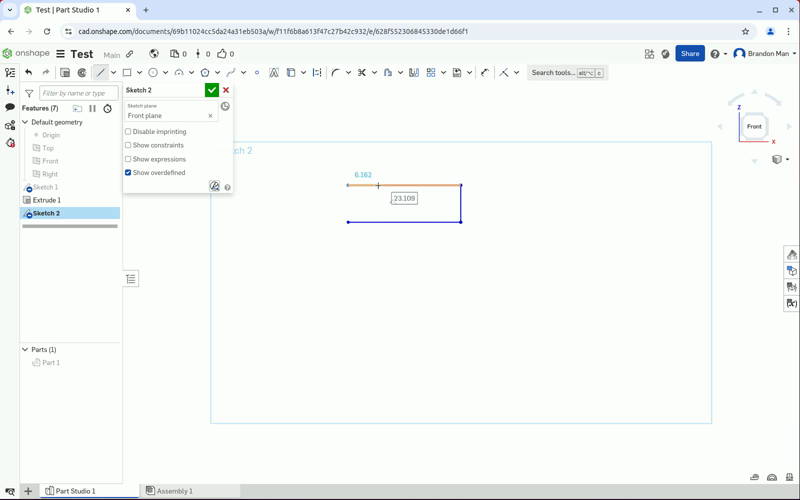
mouse_move(348, 222)
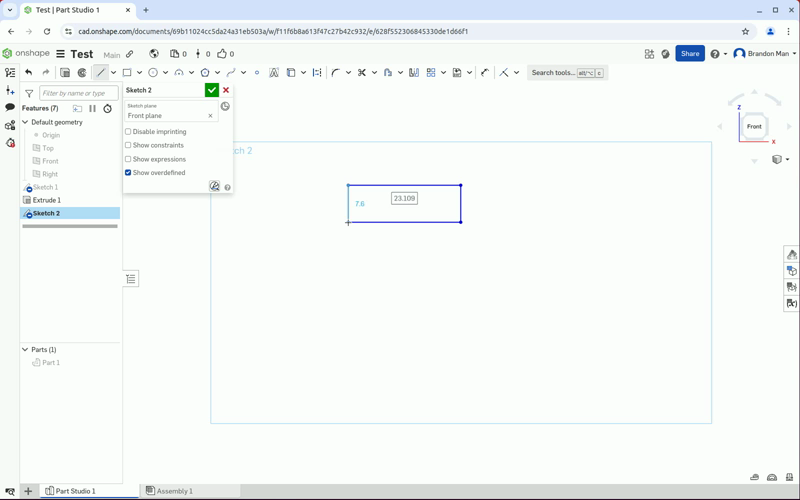
key_up(shift)
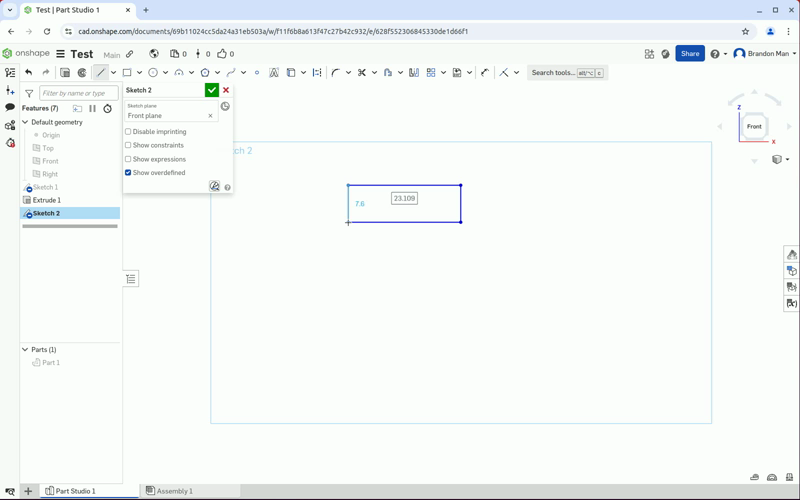
click(348, 222)
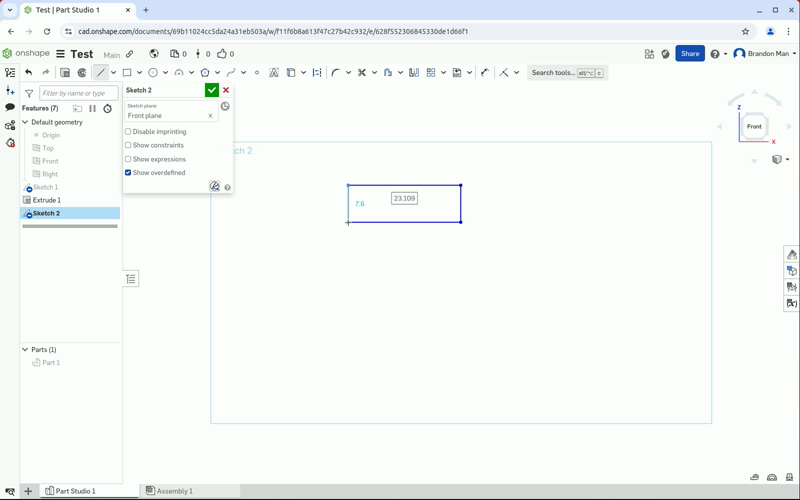
key(esc)
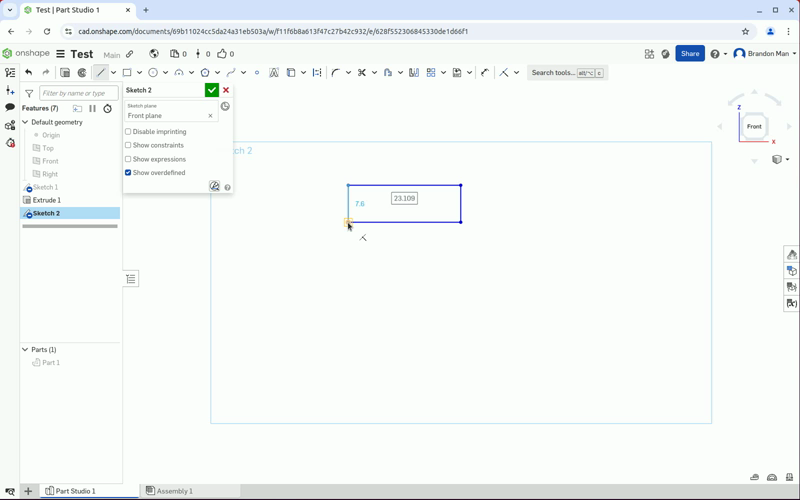
mouse_move(453, 189)
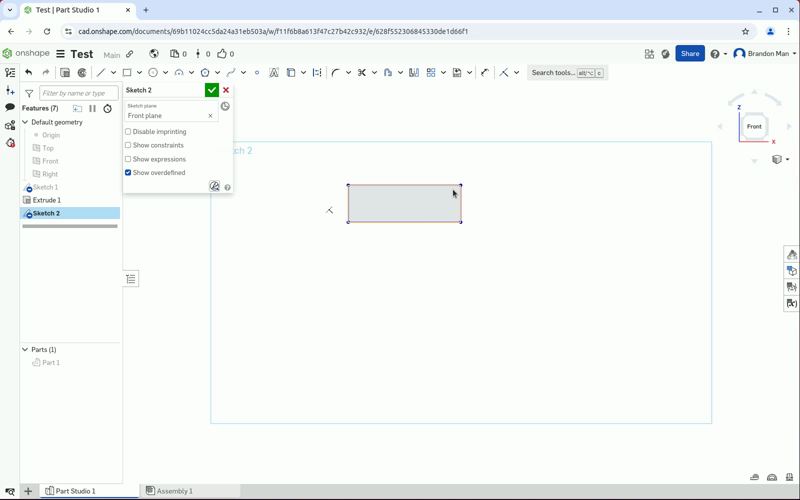
click(453, 189)
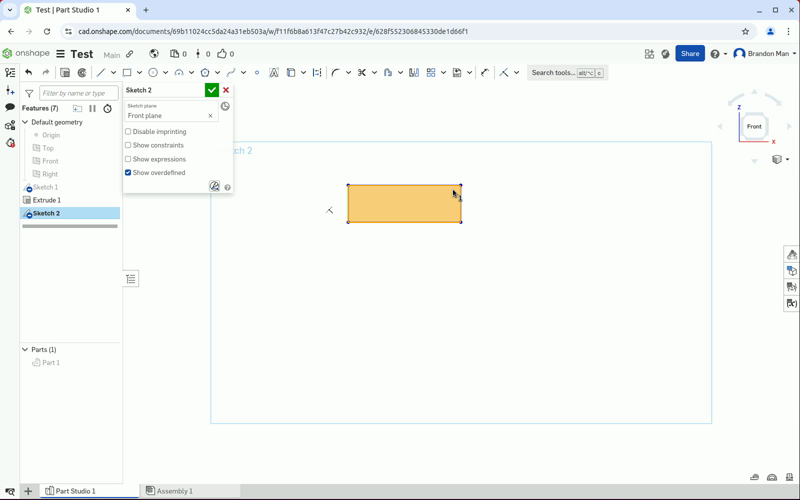
mouse_move(73, 352)
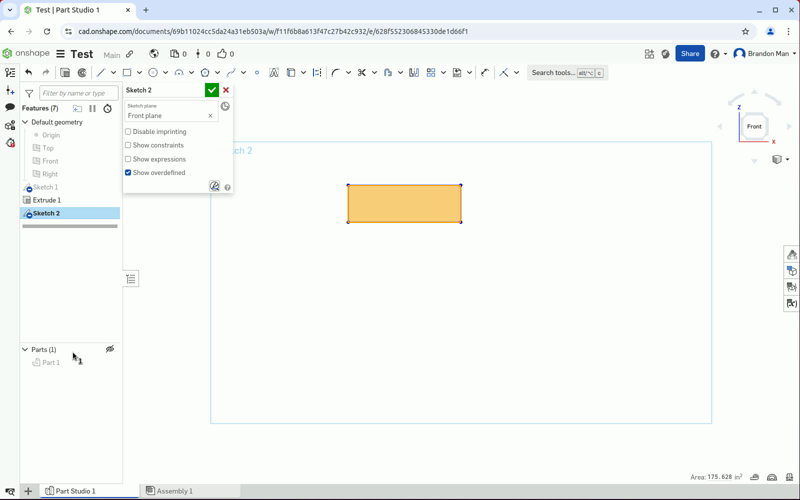
key(shift+y)
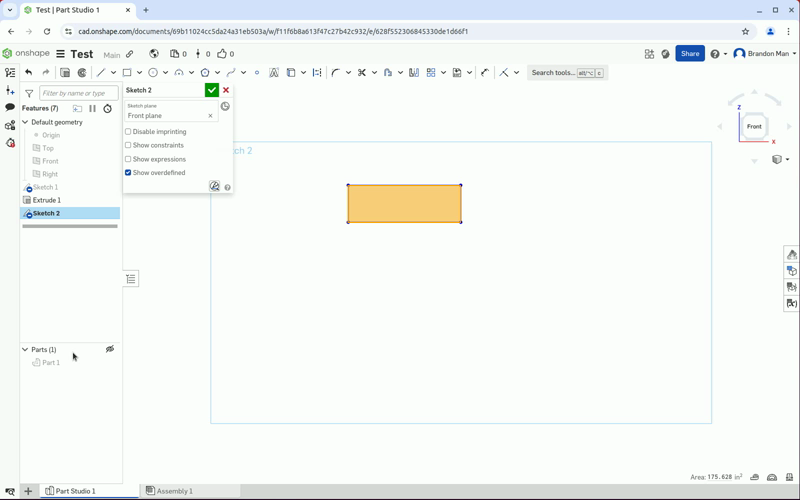
key(shift+e)
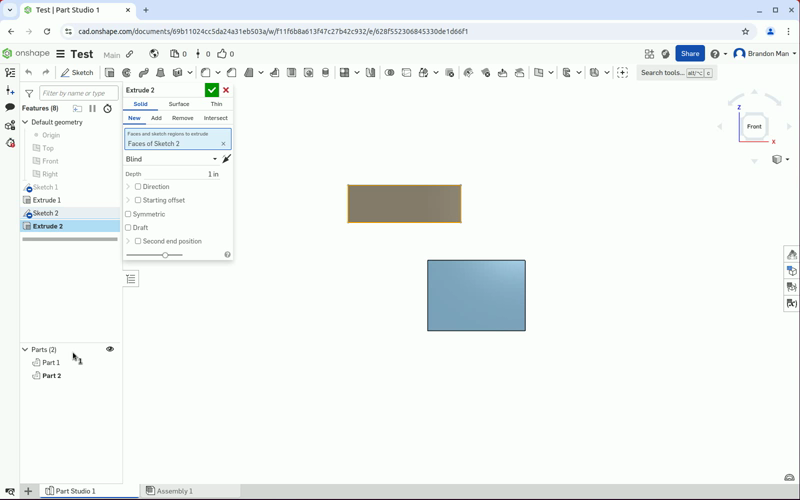
mouse_move(143, 106)
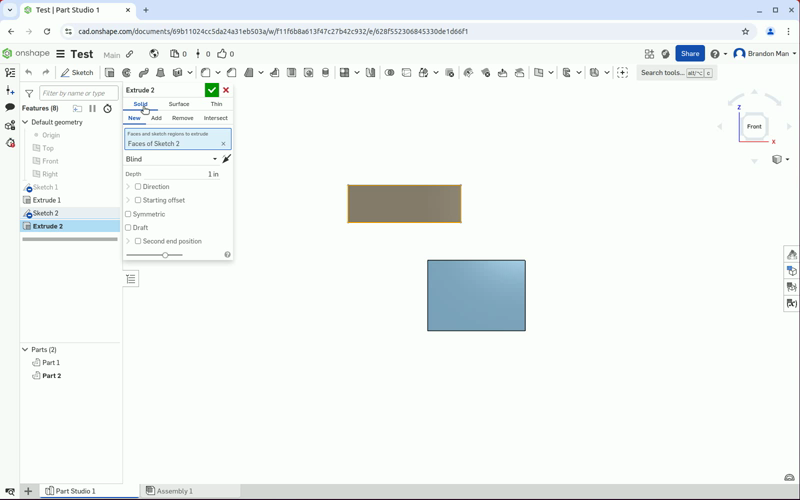
click(143, 106)
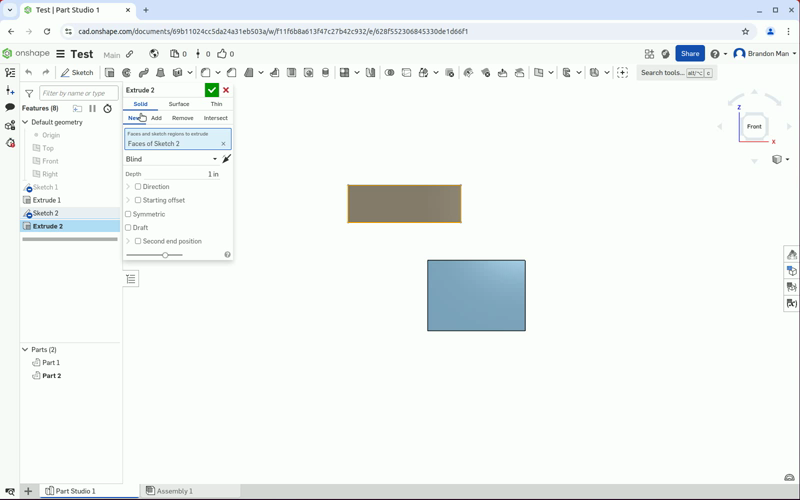
mouse_move(137, 120)
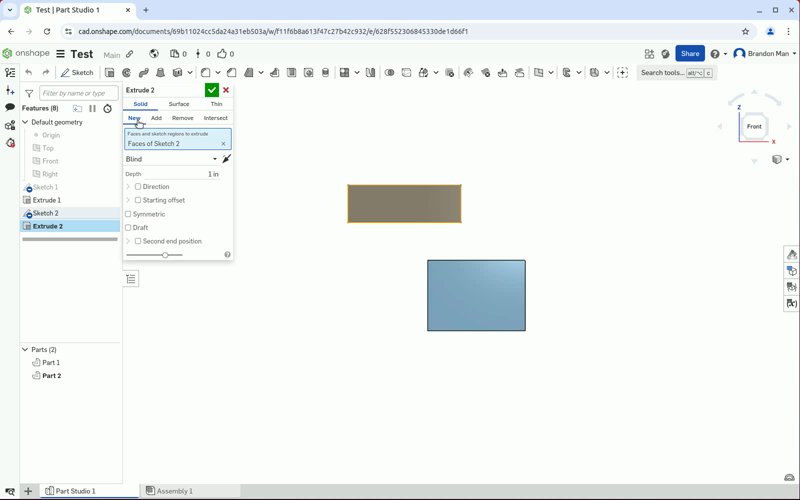
click(137, 120)
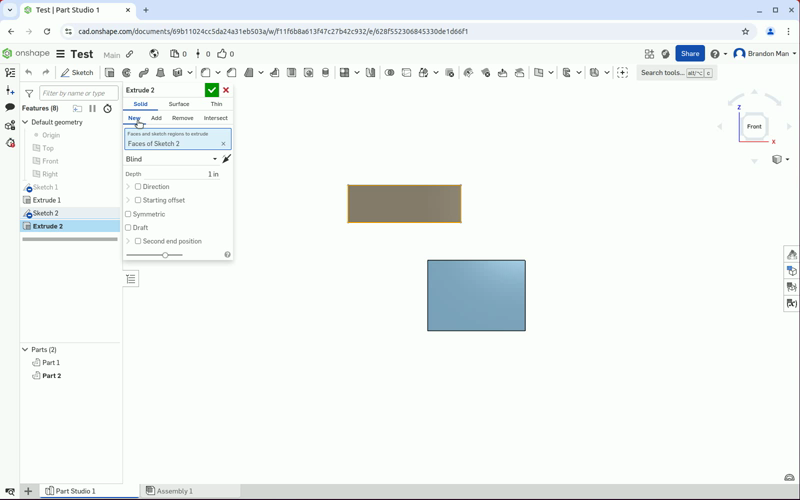
key(tab, 4)
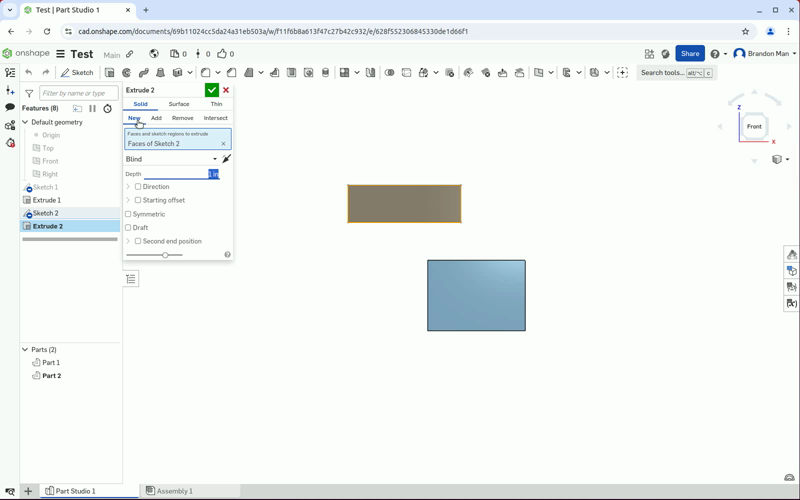
text(9.147)
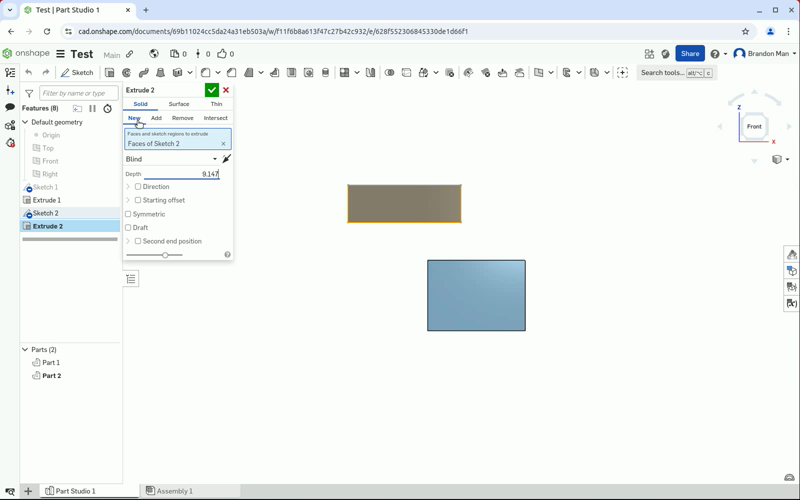
key(enter)
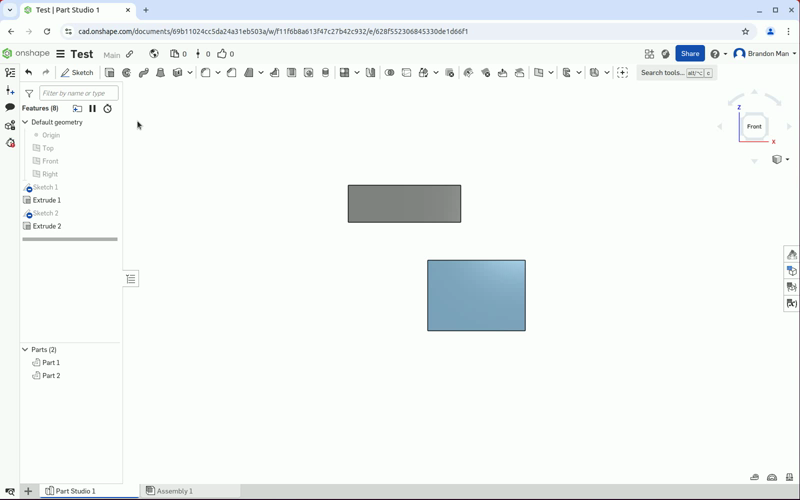
key(shift+h)
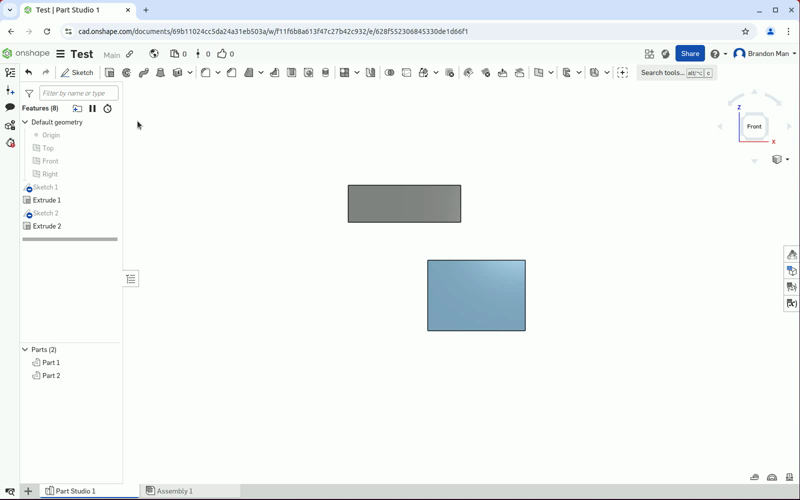
key(shift+h)
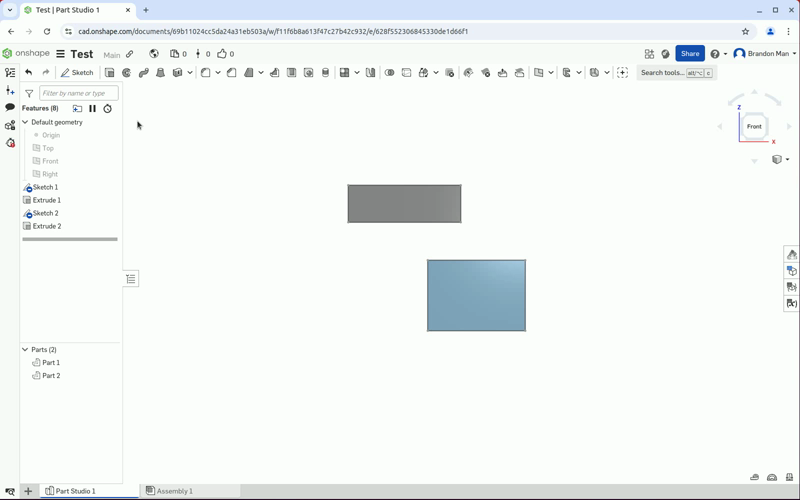
key(shift+7)
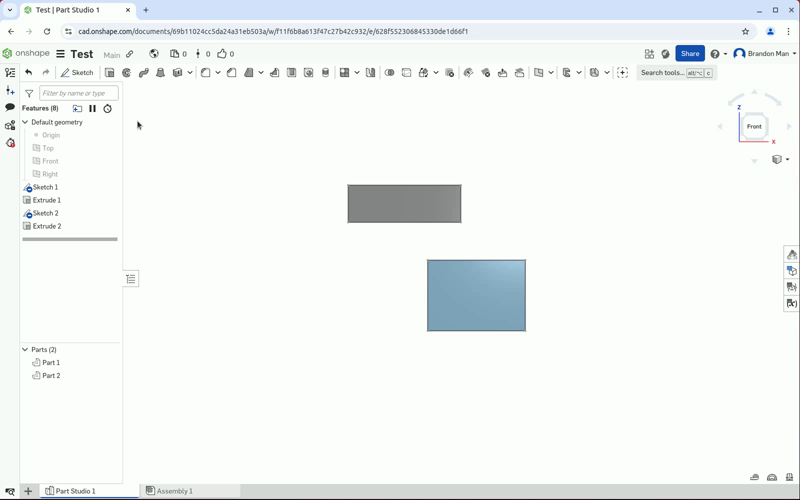
key(left, 2)
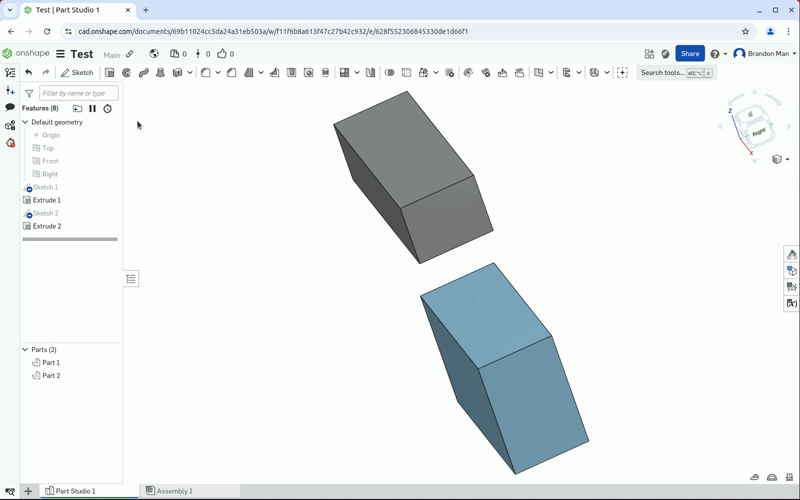
key(down, 2)
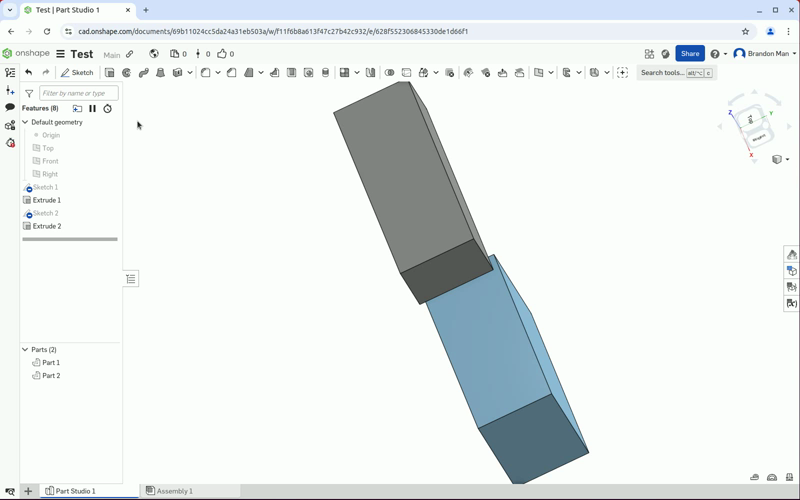
key(up, 2)
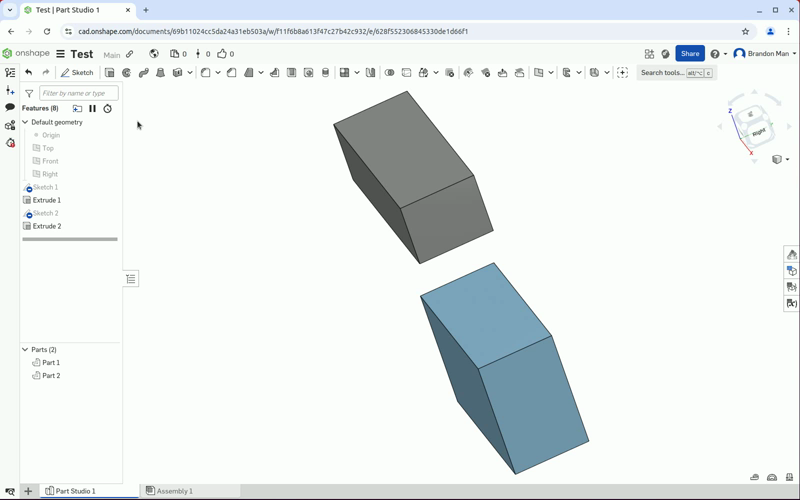
key(right, 2)
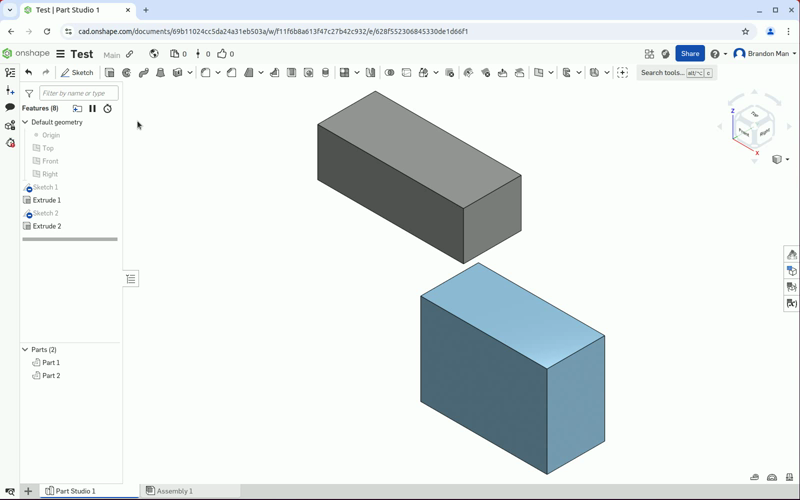
mouse_move(73, 189)
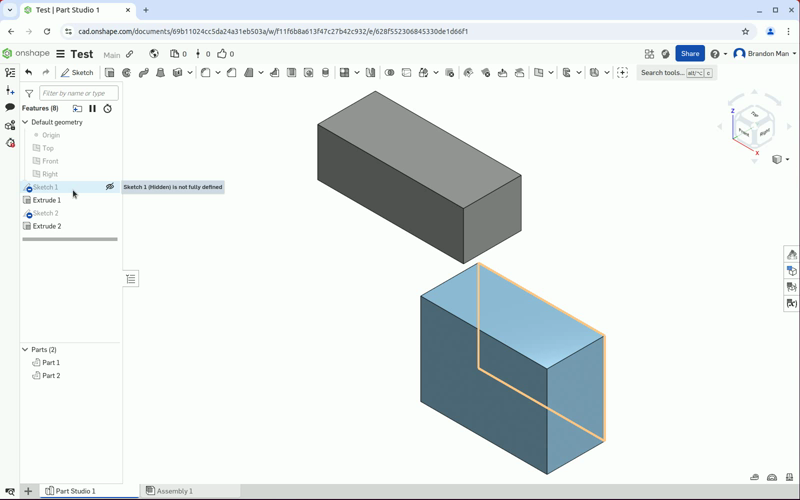
click(73, 189)